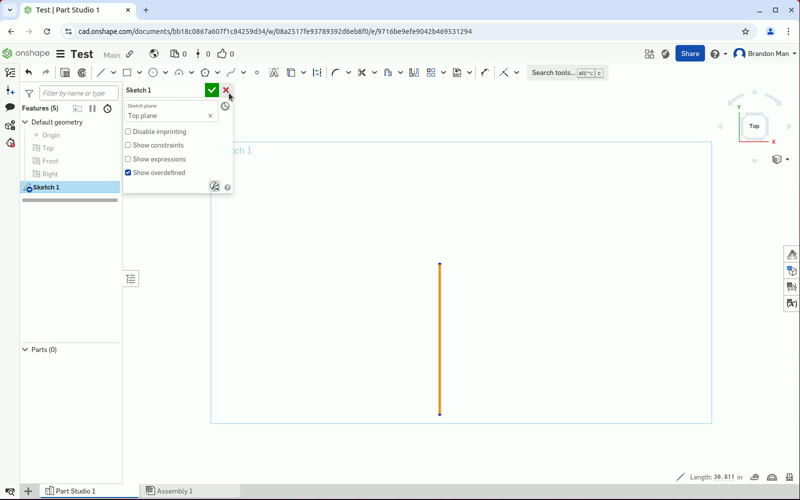
key(shift+h)
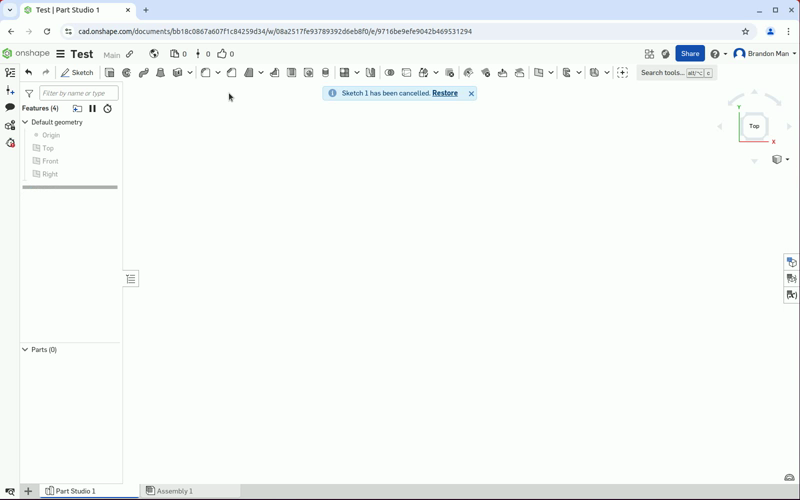
mouse_move(73, 352)
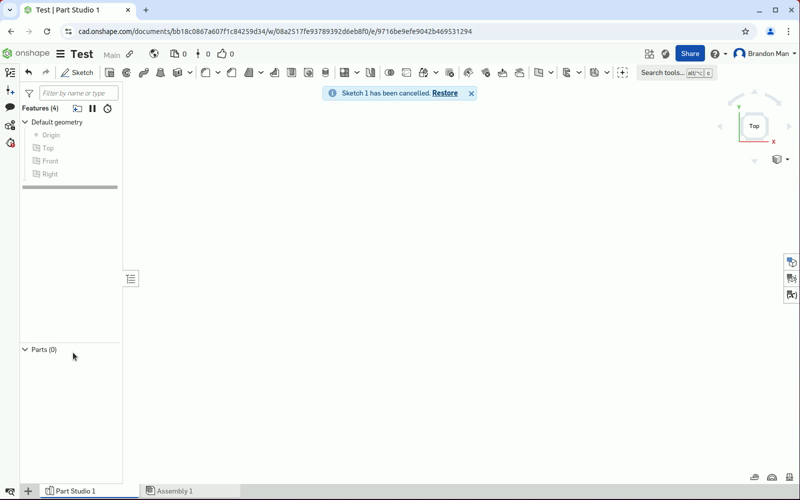
key(y)
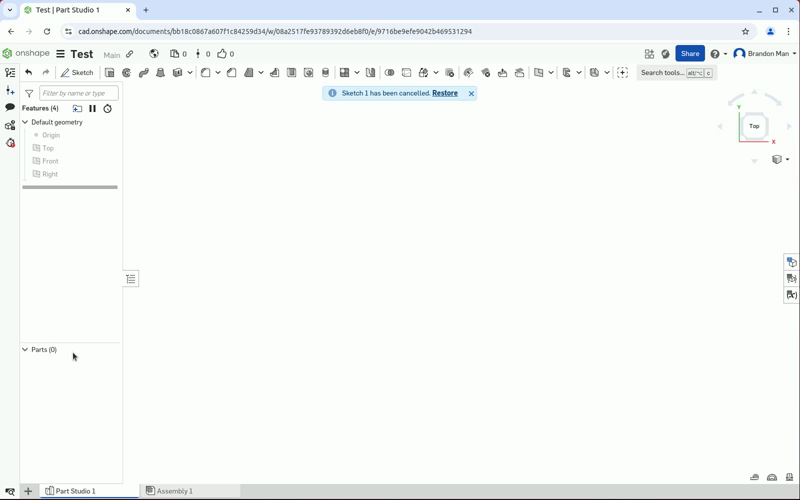
key(shift+p)
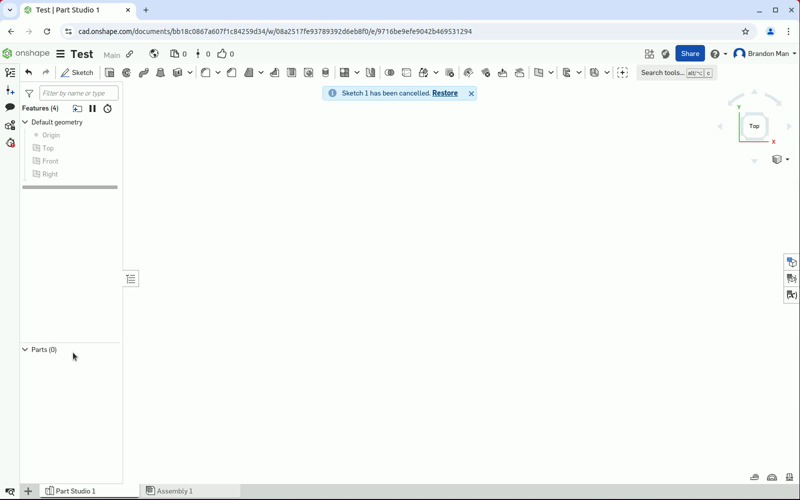
key(space)
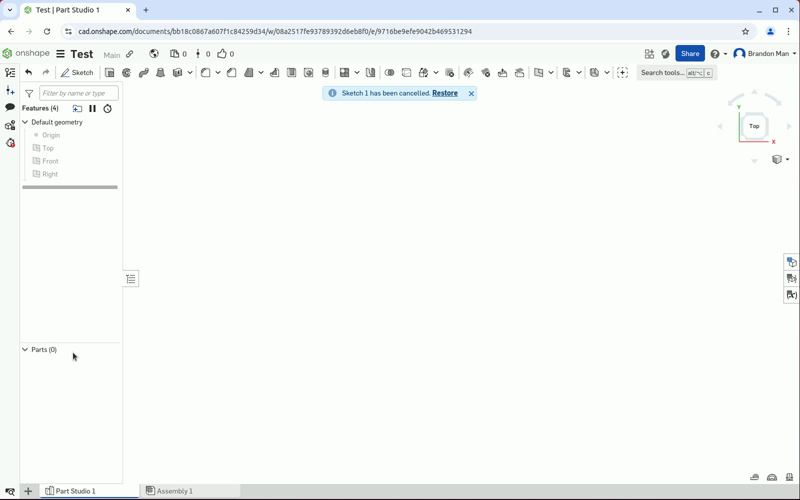
key_down(shift)
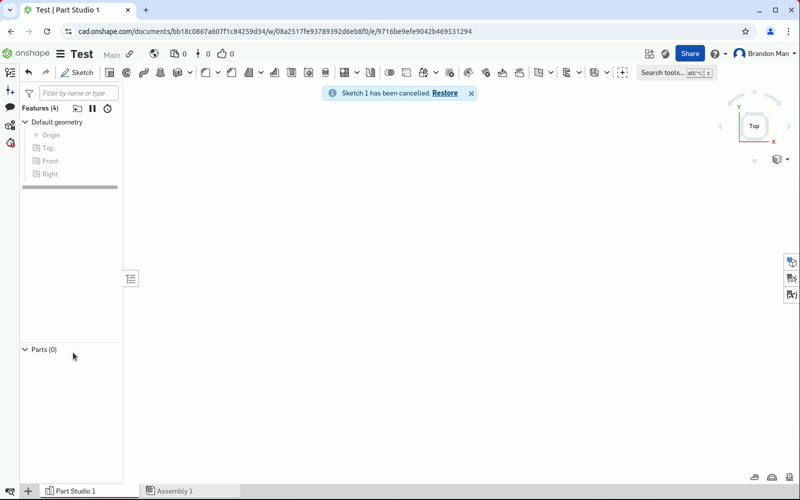
key(up)
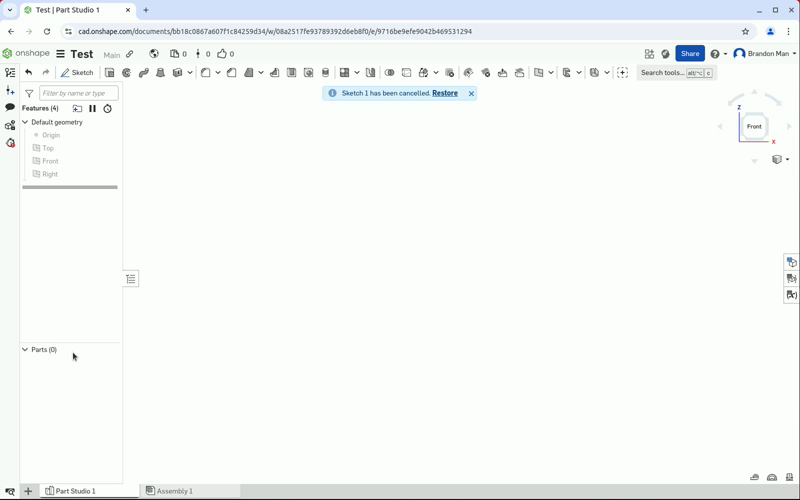
key_up(shift)
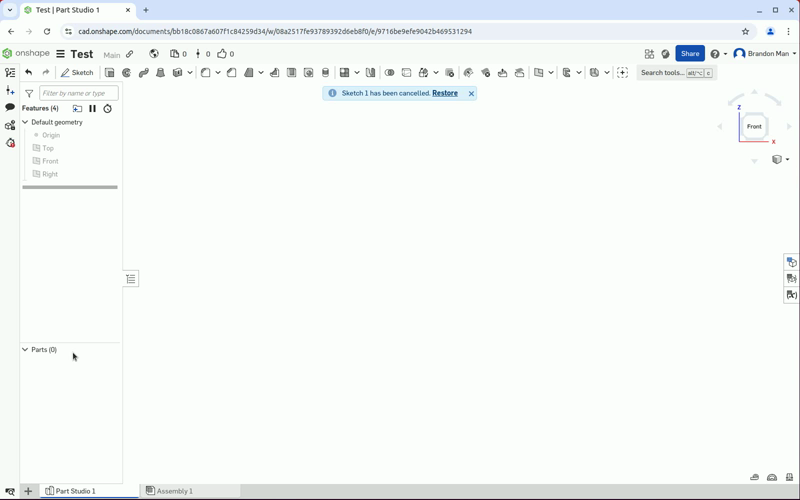
mouse_move(73, 352)
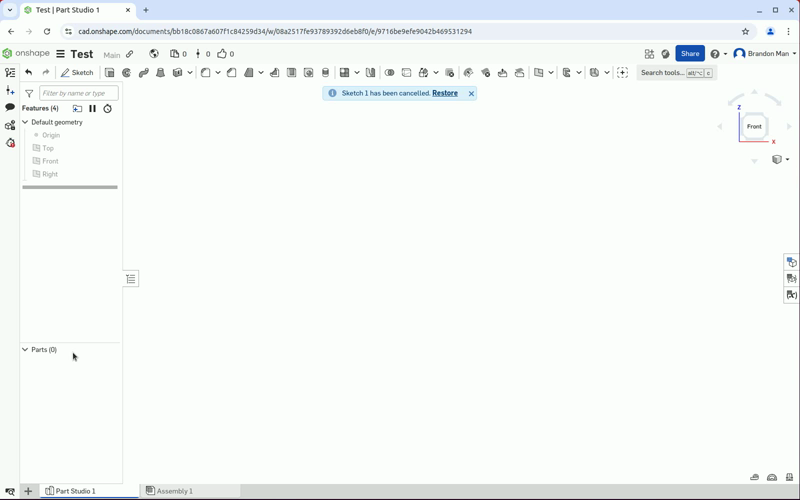
key(shift+y)
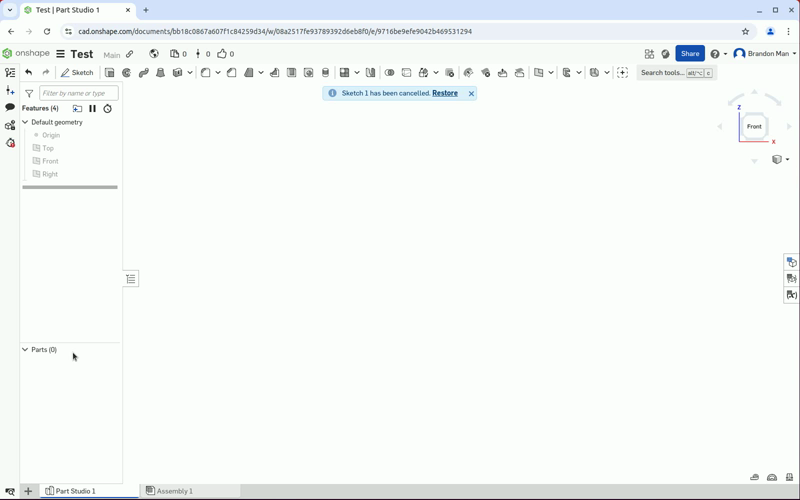
key(shift+s)
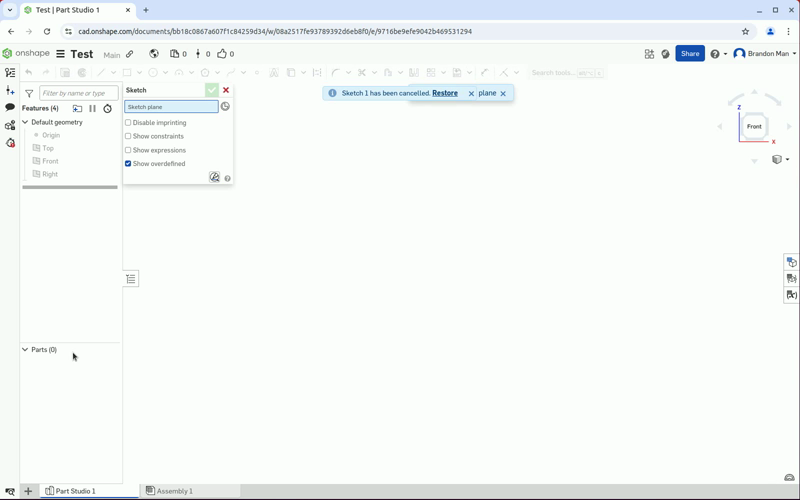
mouse_move(73, 163)
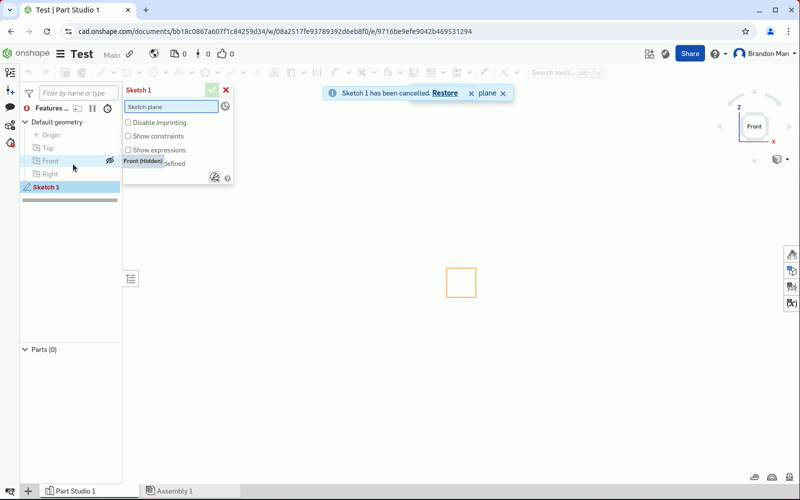
click(73, 163)
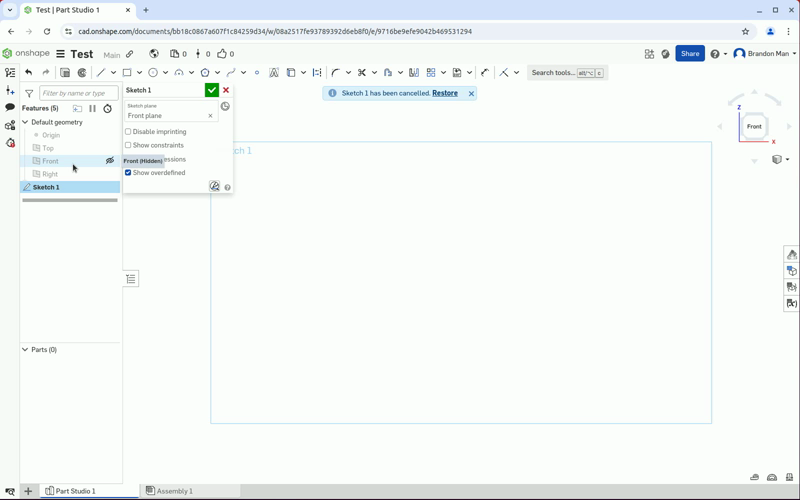
mouse_move(73, 352)
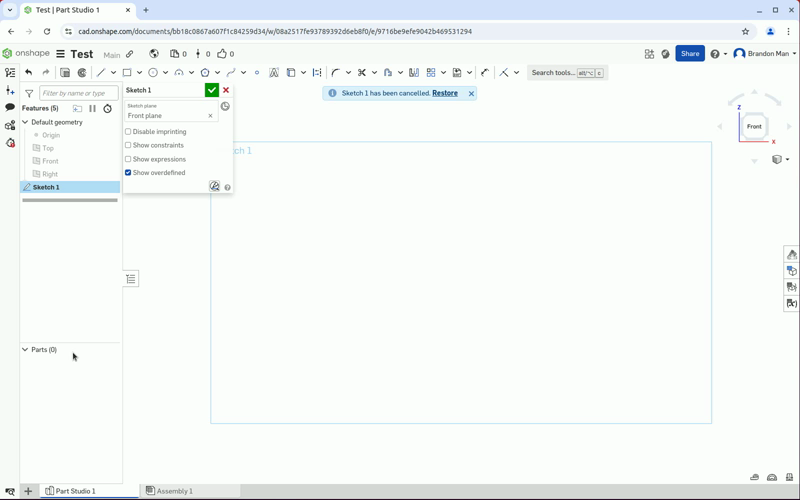
key(y)
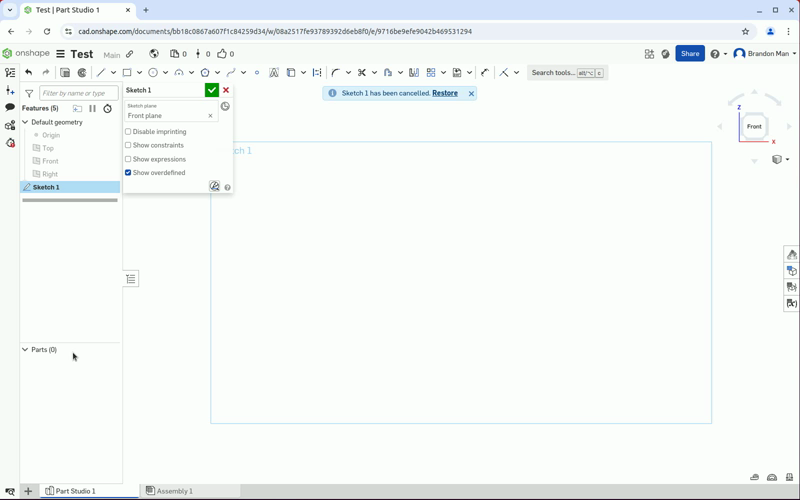
key(l)
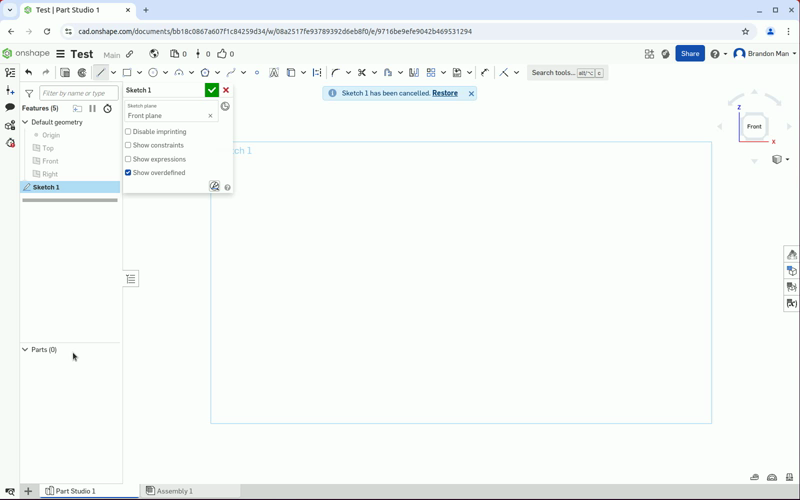
key_down(shift)
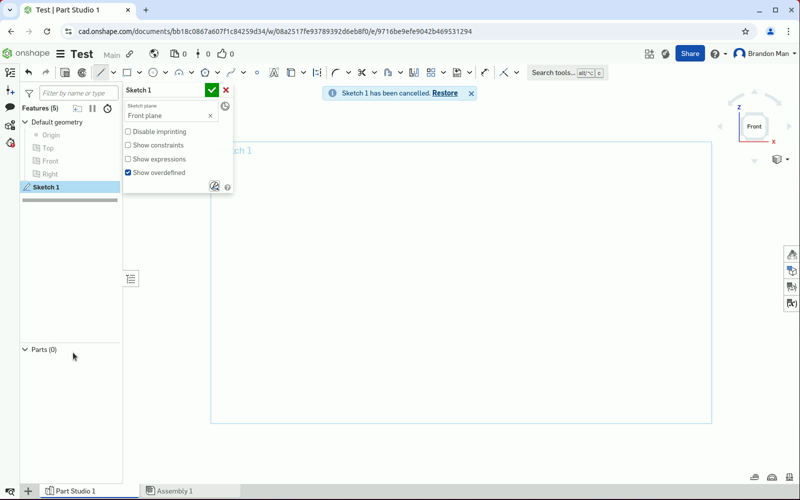
mouse_move(348, 347)
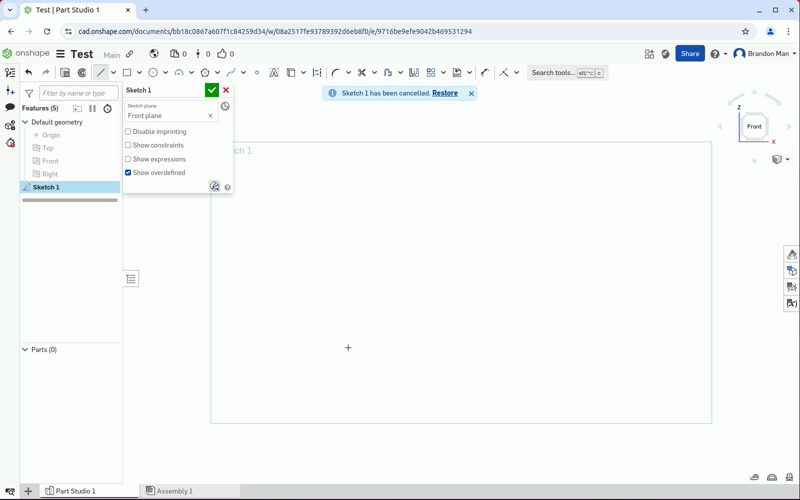
click(348, 347)
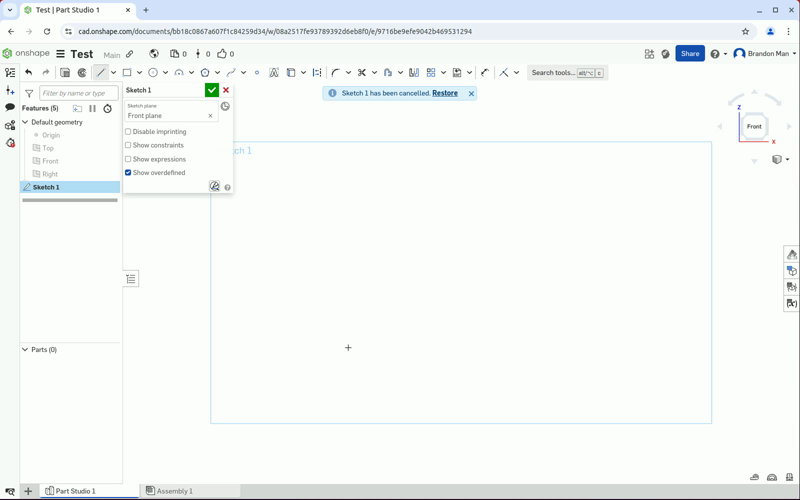
key_up(shift)
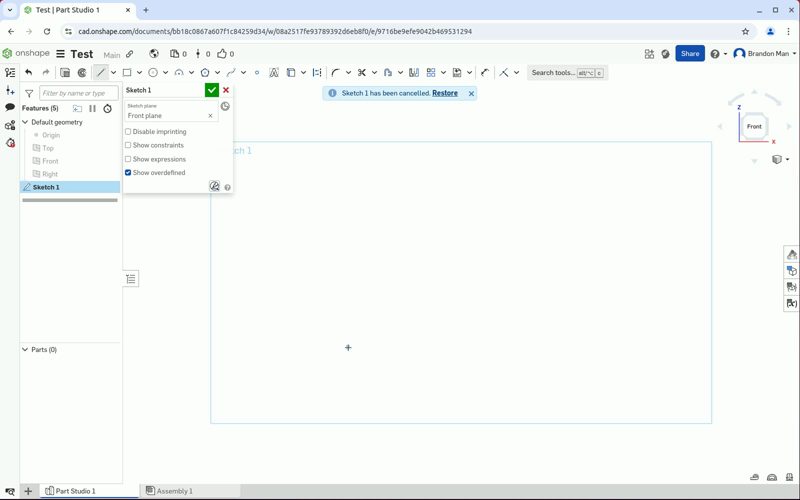
key_down(shift)
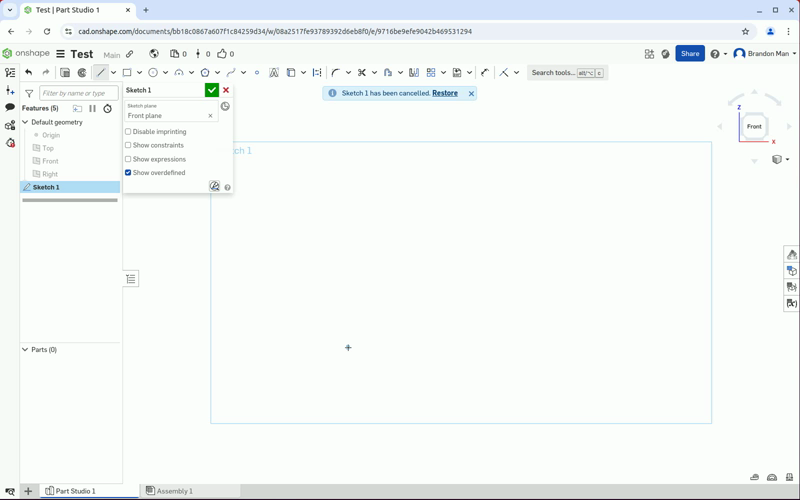
mouse_move(572, 347)
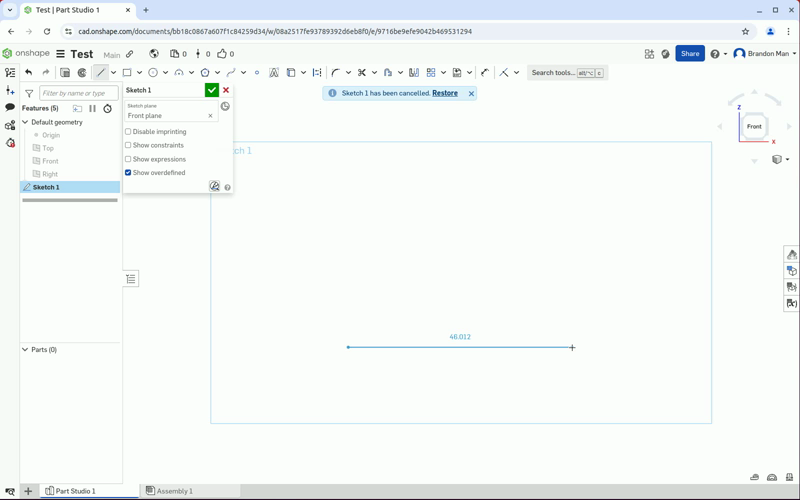
click(572, 347)
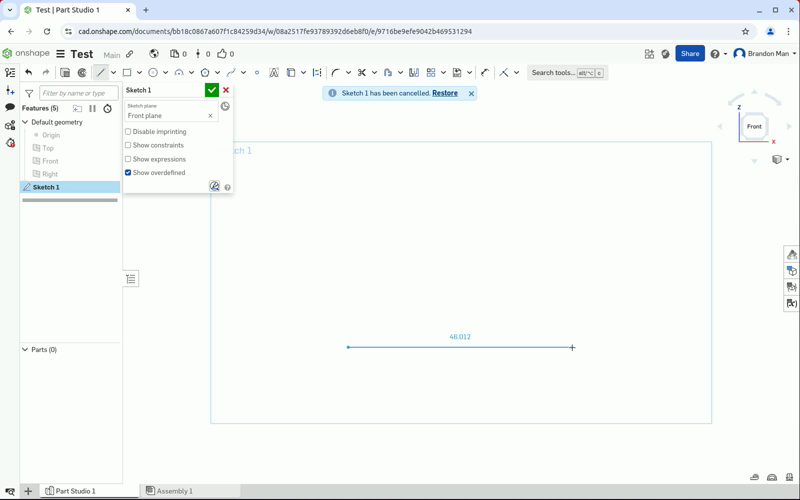
key_up(shift)
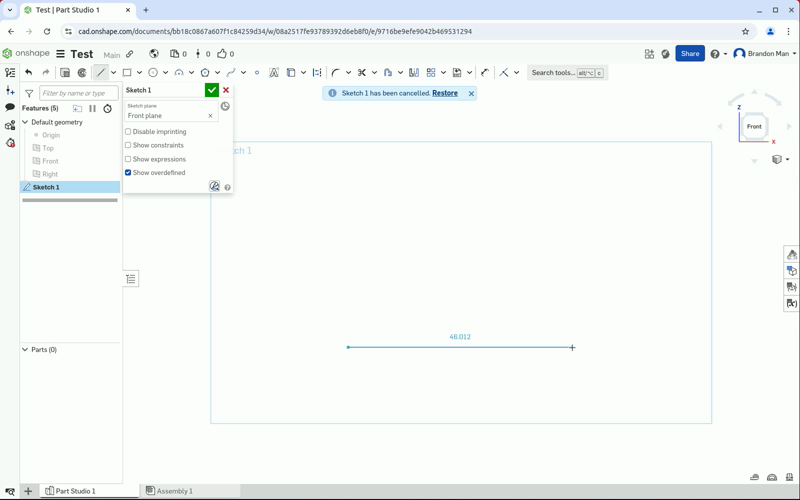
key_down(shift)
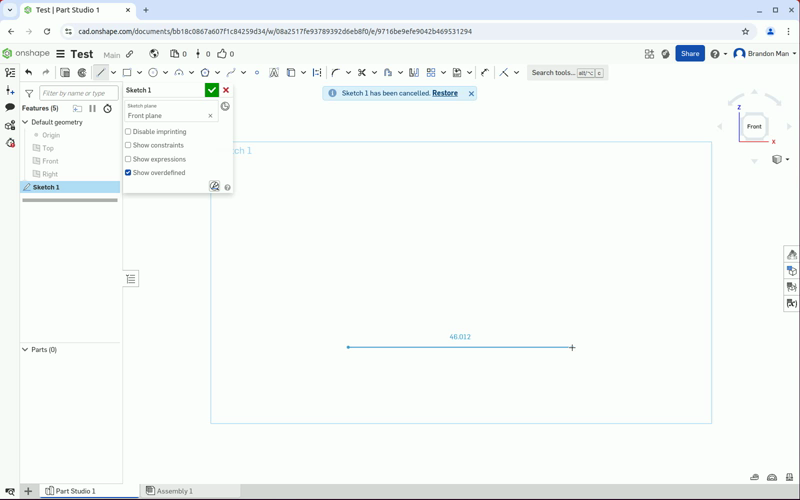
mouse_move(572, 220)
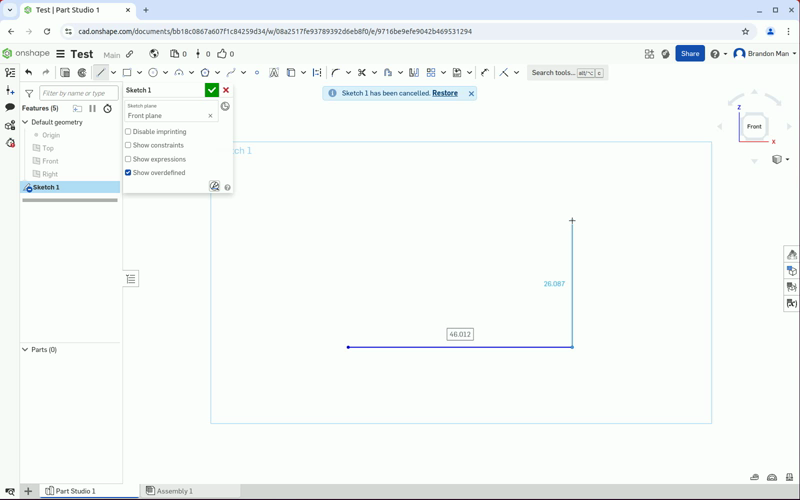
click(572, 220)
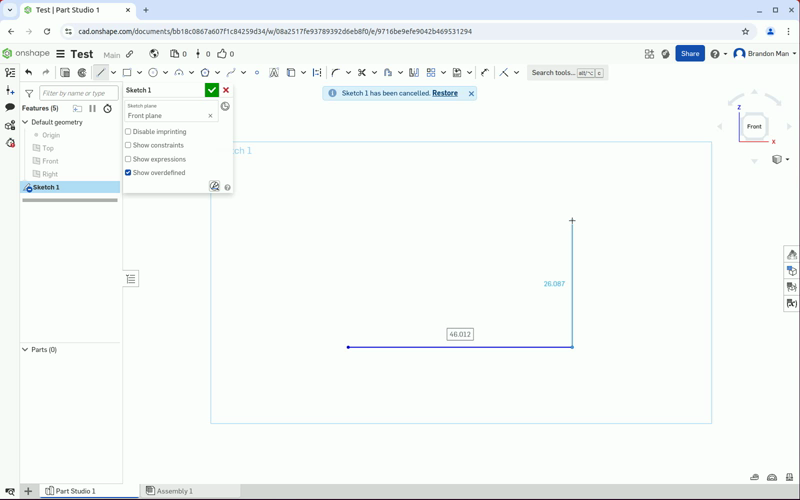
key_up(shift)
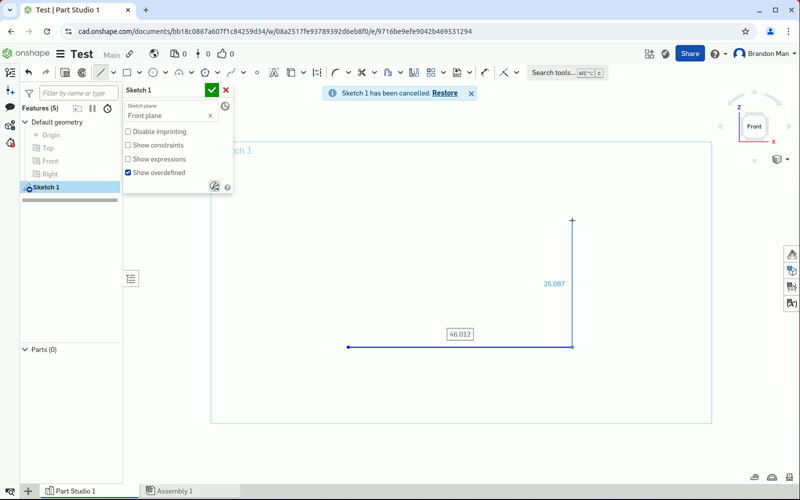
key_down(shift)
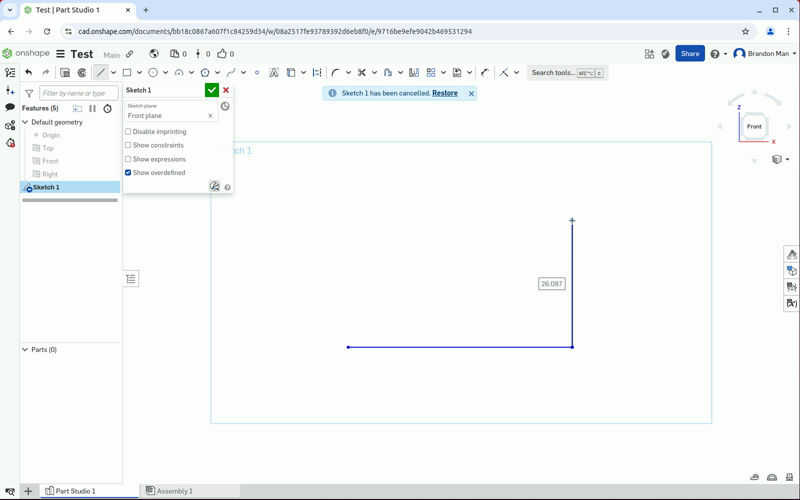
mouse_move(348, 220)
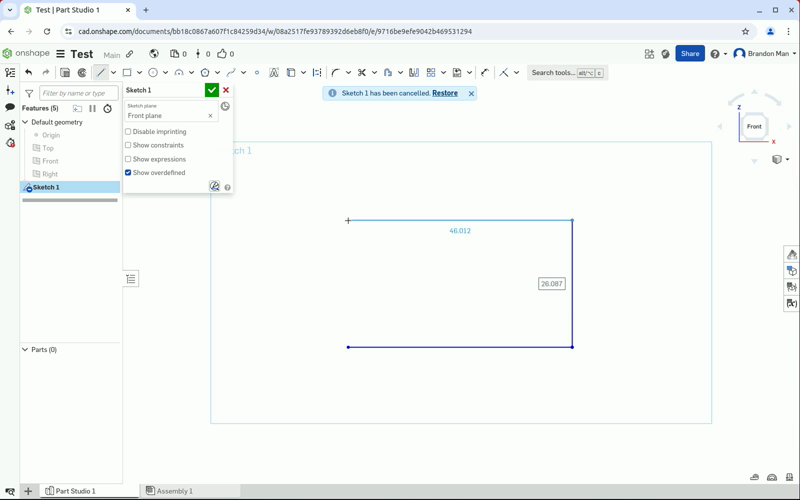
click(348, 220)
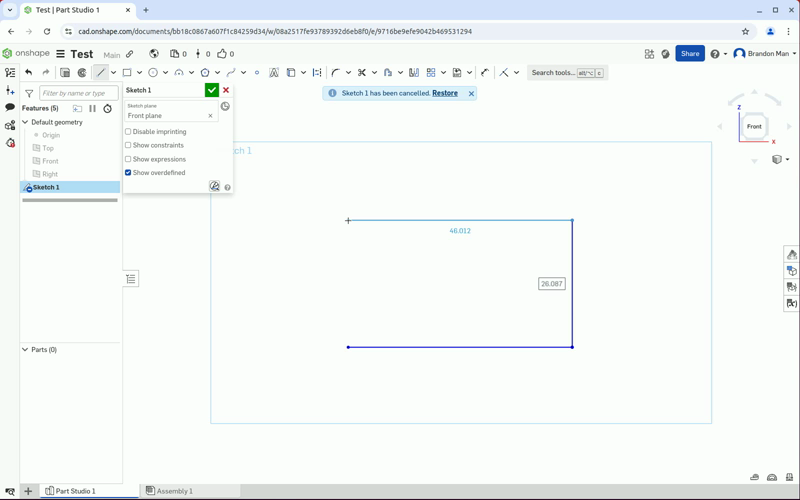
key_up(shift)
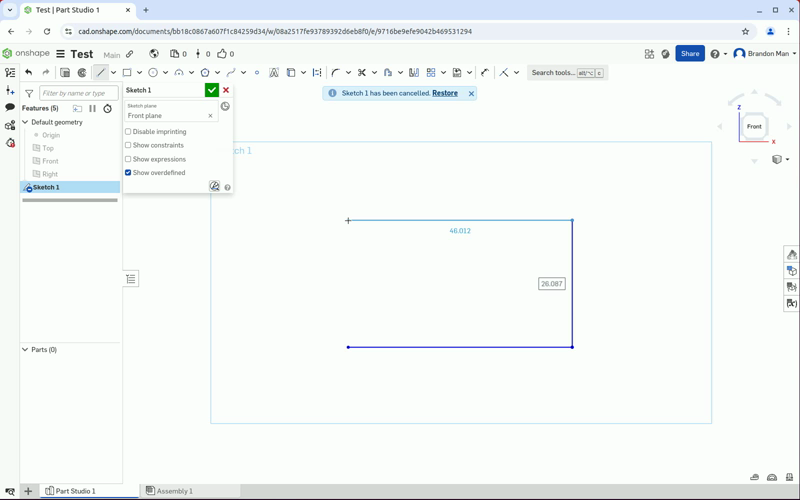
key_down(shift)
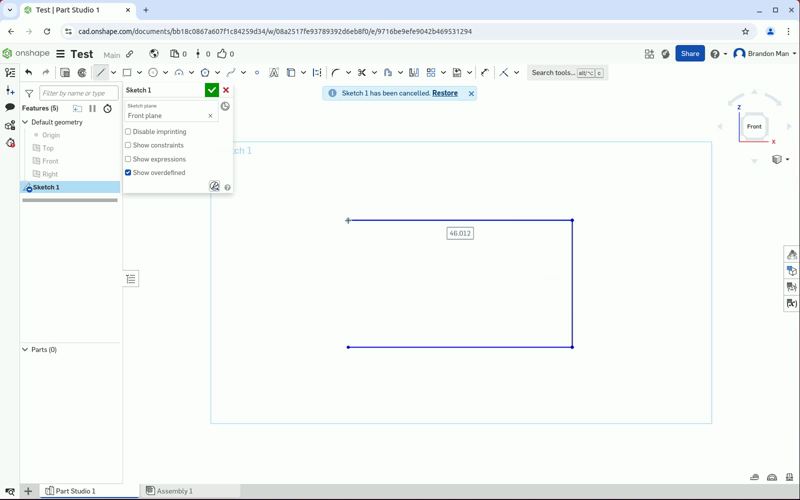
mouse_move(348, 347)
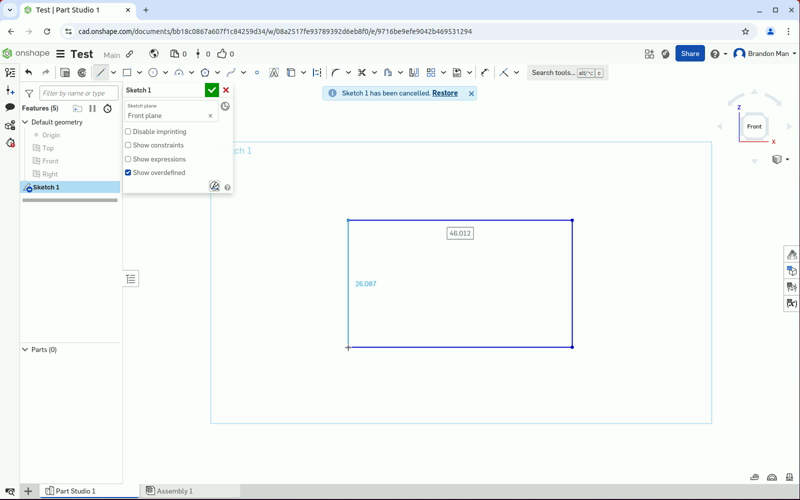
key_up(shift)
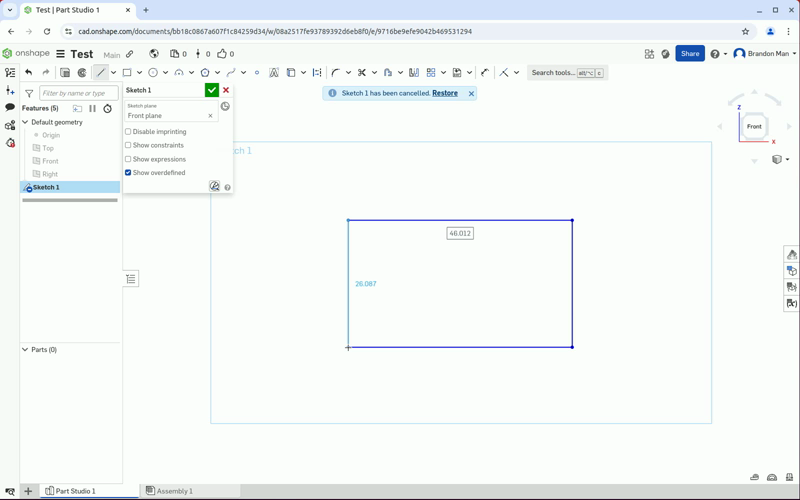
click(348, 347)
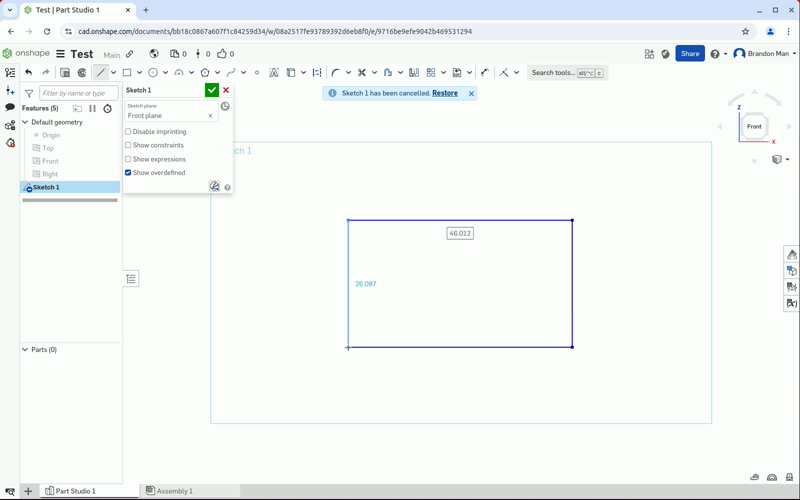
key(esc)
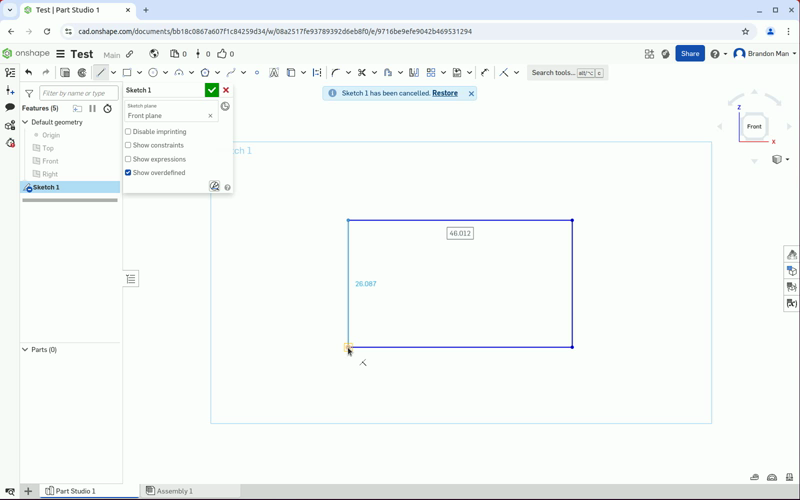
mouse_move(545, 265)
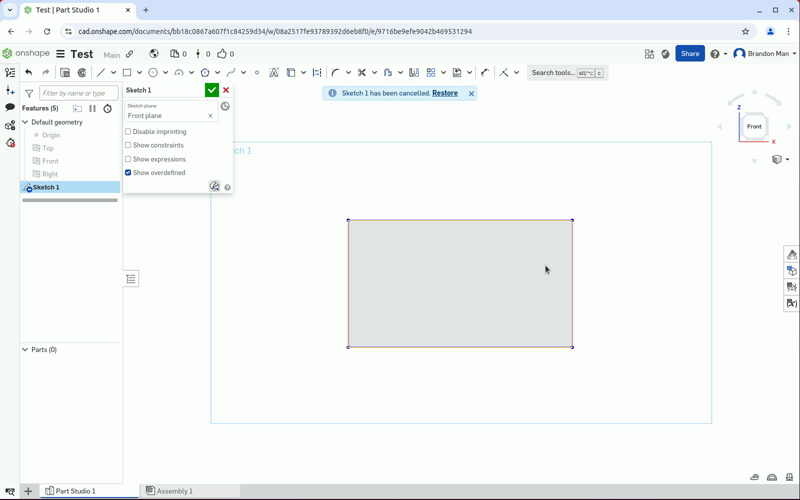
click(545, 265)
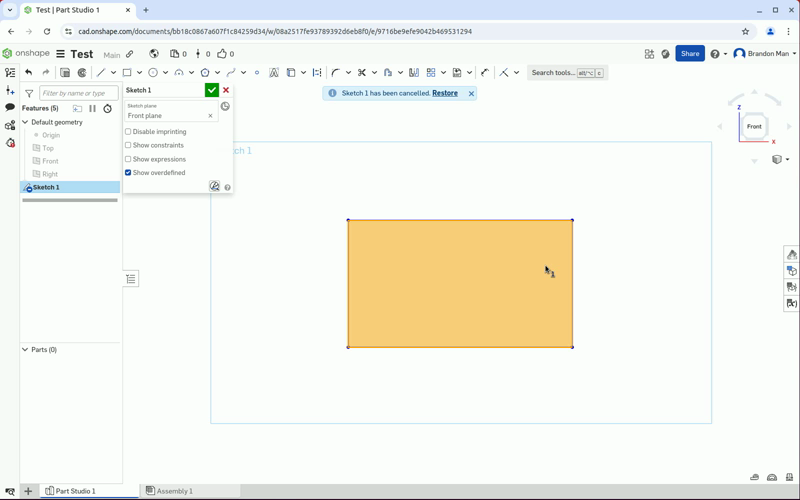
mouse_move(73, 352)
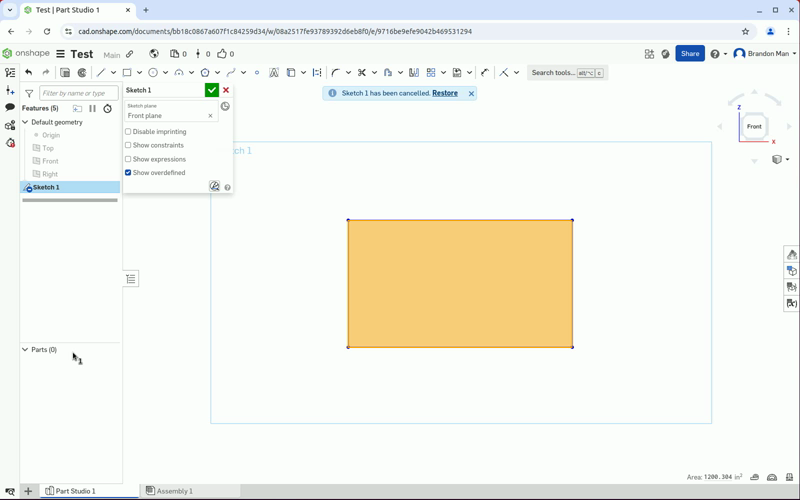
key(shift+y)
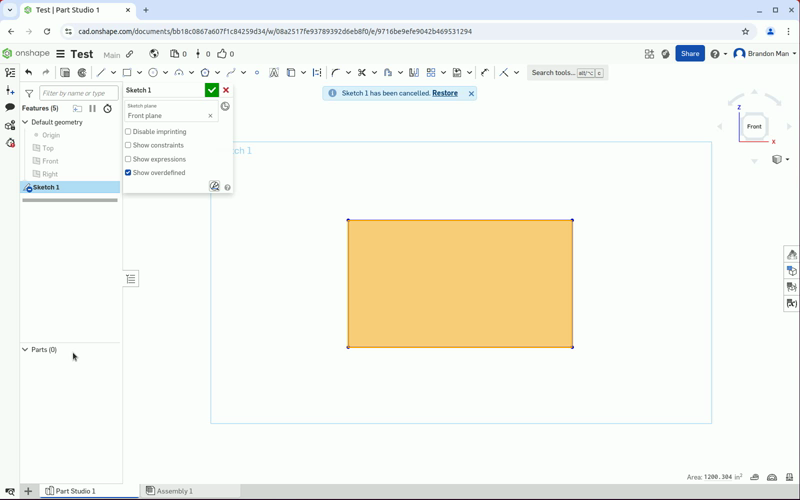
key(shift+e)
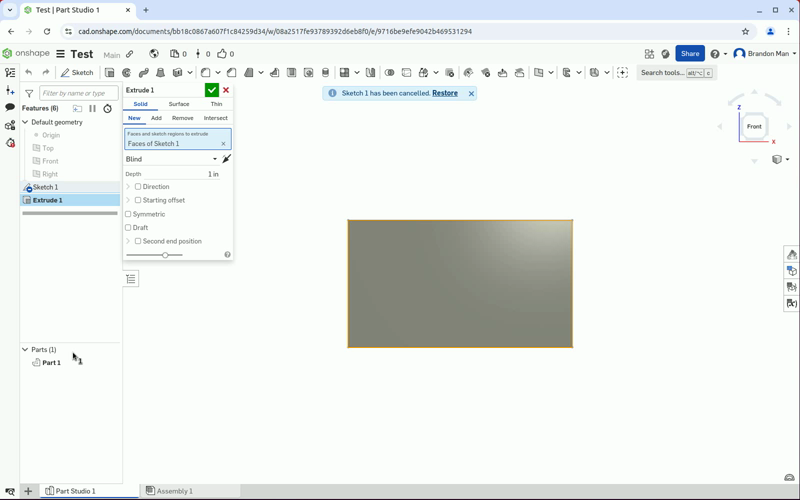
mouse_move(143, 106)
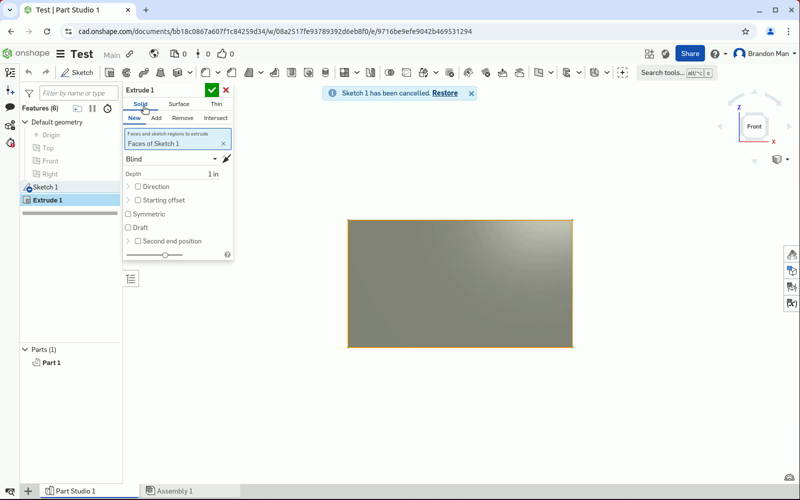
click(143, 106)
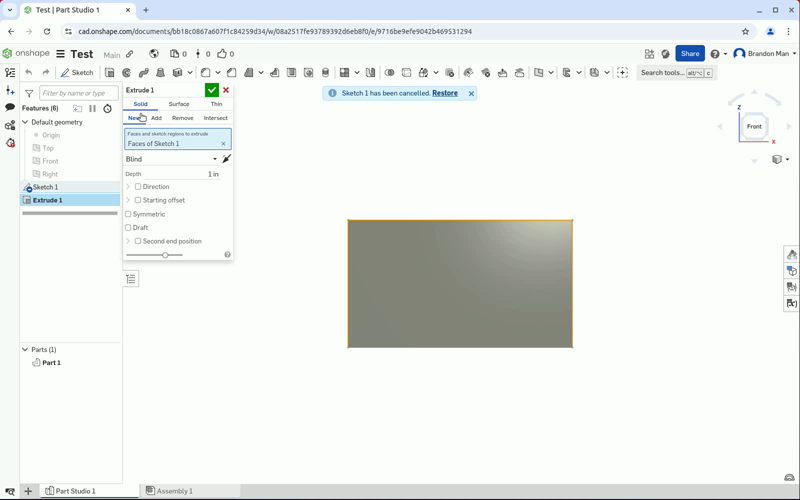
mouse_move(137, 120)
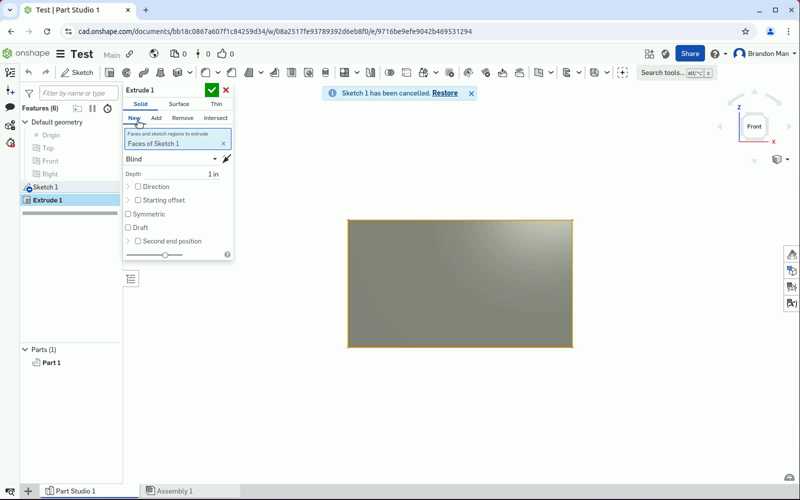
click(137, 120)
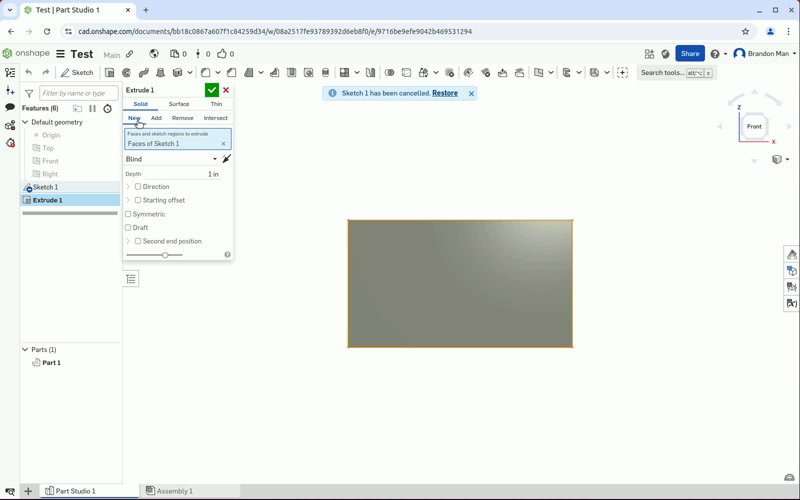
key(tab, 4)
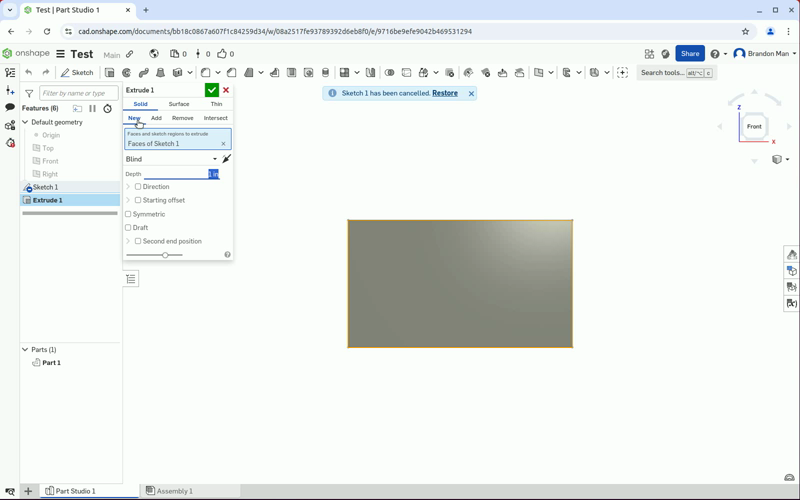
text(-0.481)
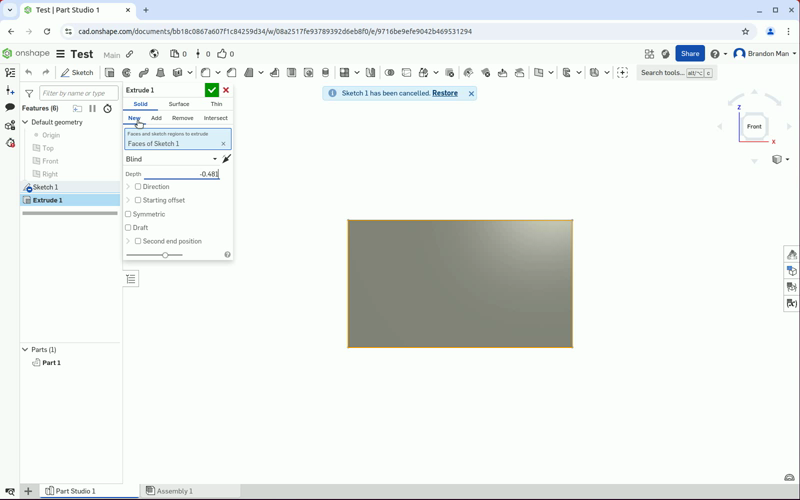
key(enter)
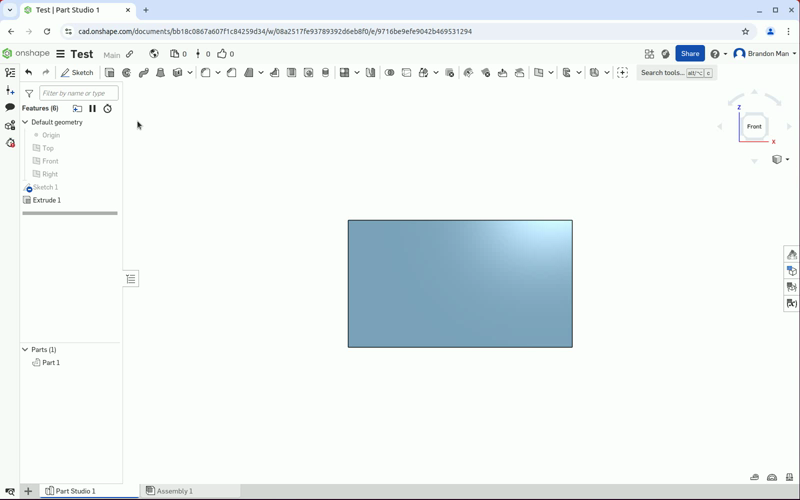
key(shift+h)
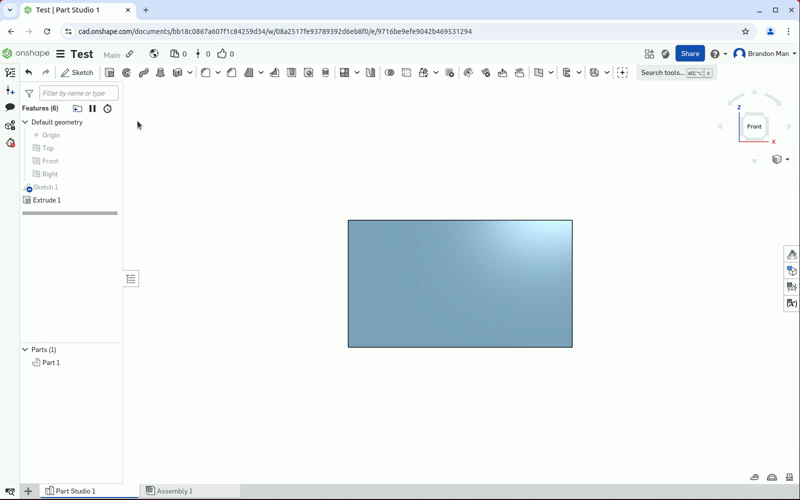
key(shift+h)
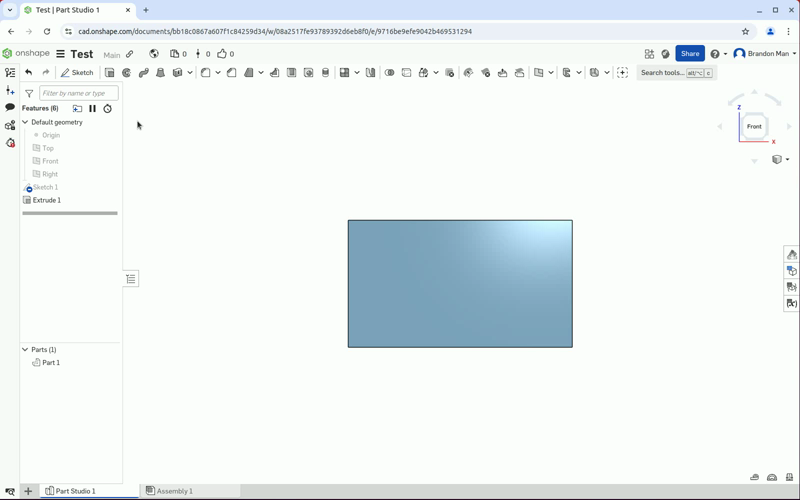
mouse_move(73, 189)
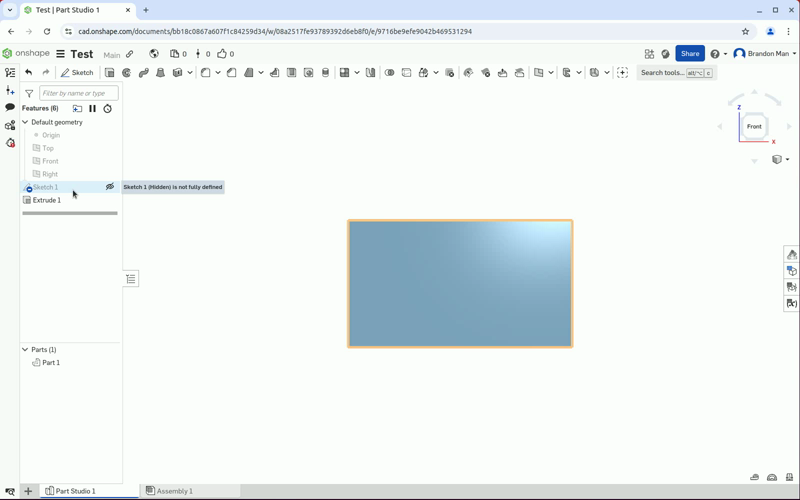
click(73, 189)
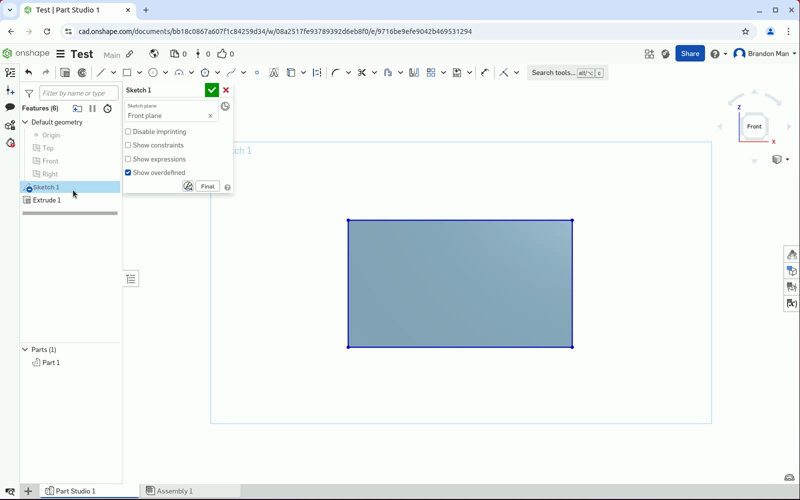
mouse_move(229, 92)
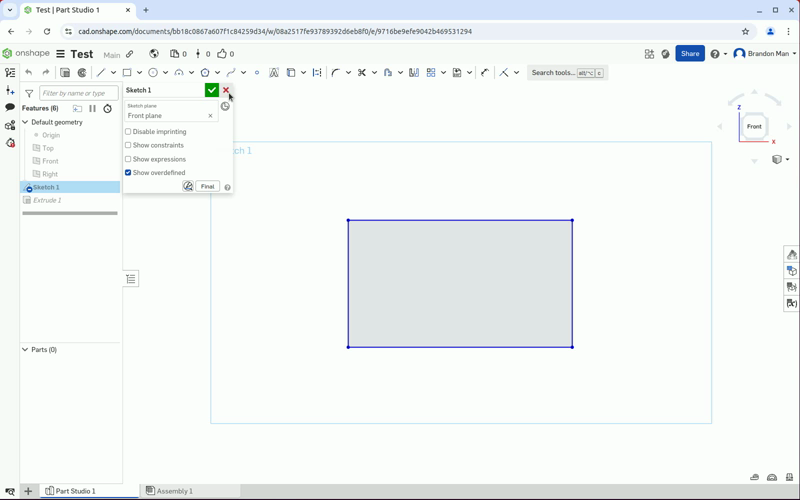
click(229, 92)
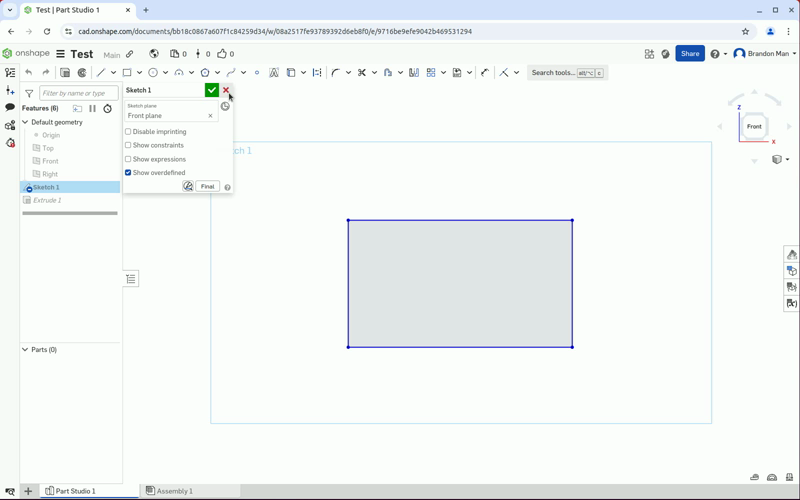
key(shift+s)
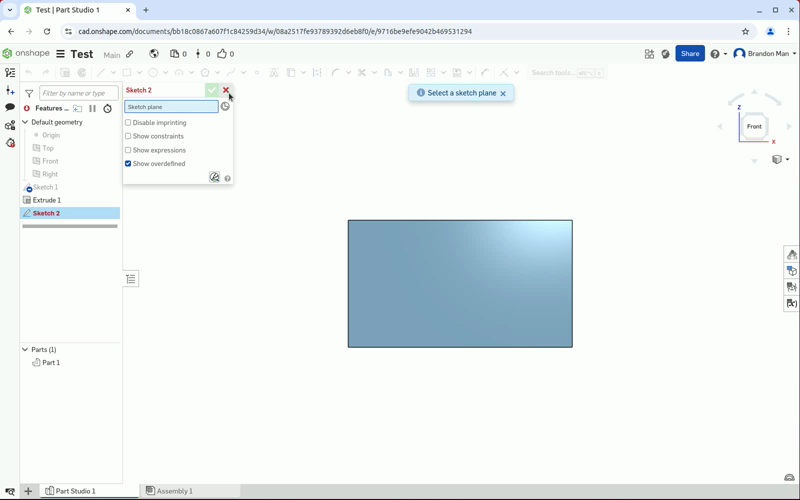
mouse_move(73, 163)
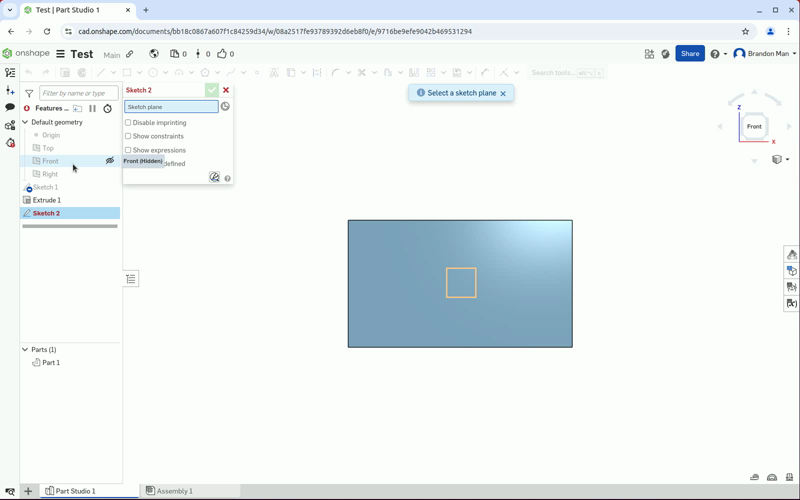
click(73, 163)
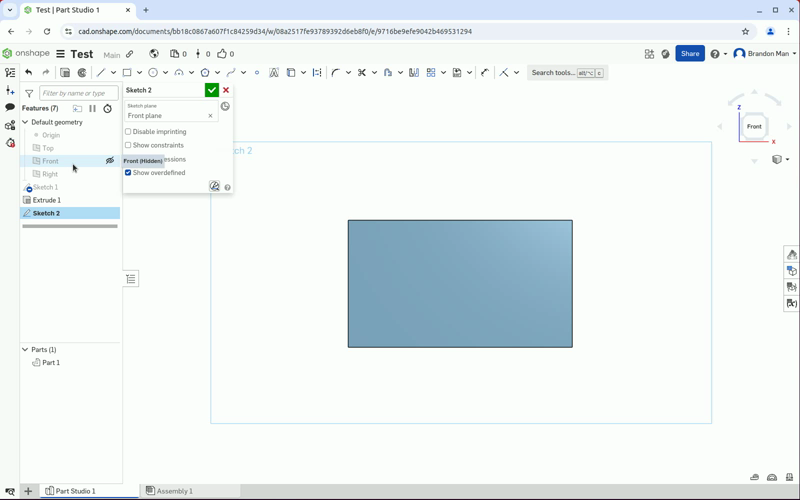
mouse_move(73, 352)
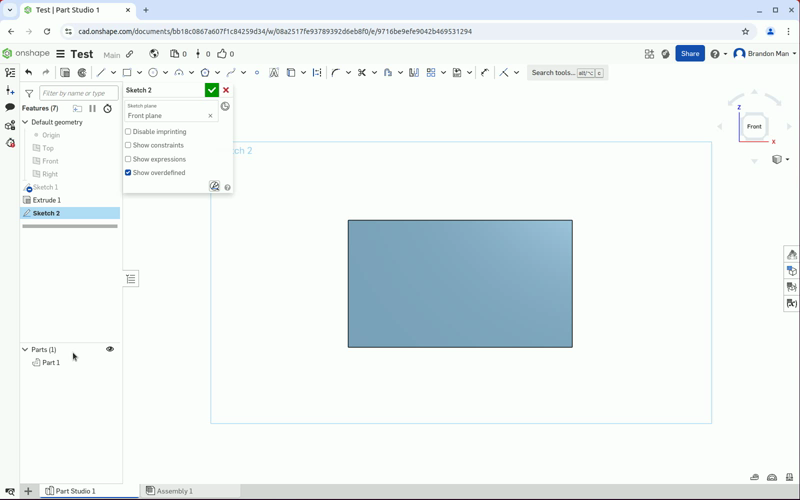
key(y)
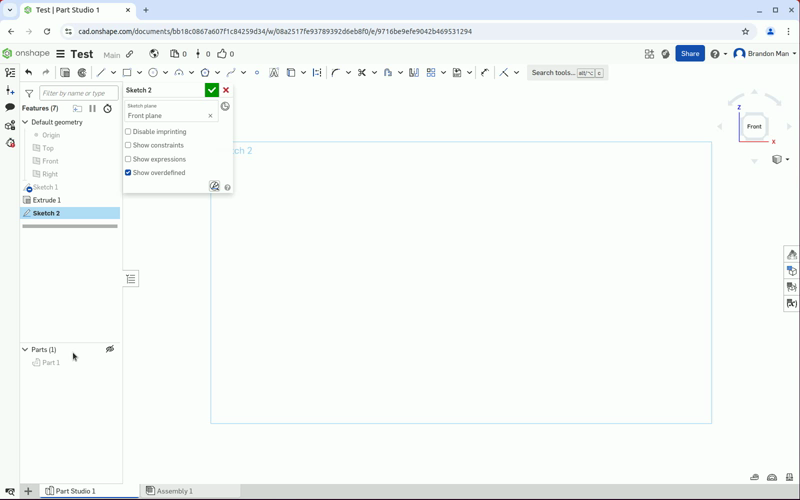
key(l)
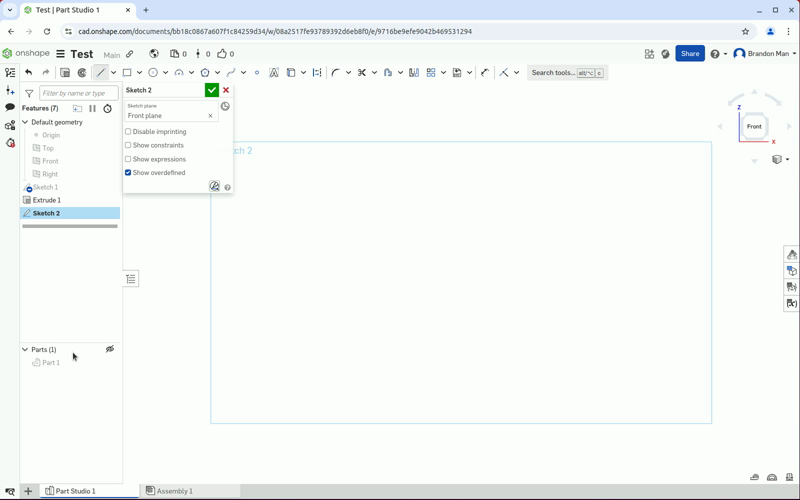
key_down(shift)
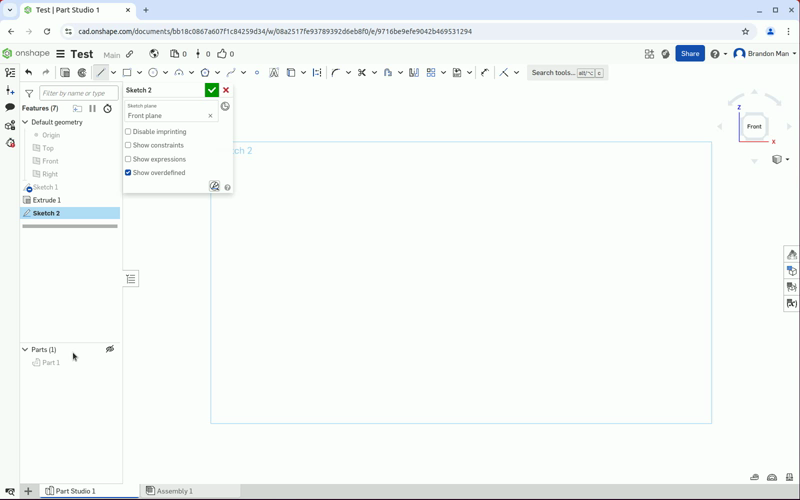
mouse_move(349, 345)
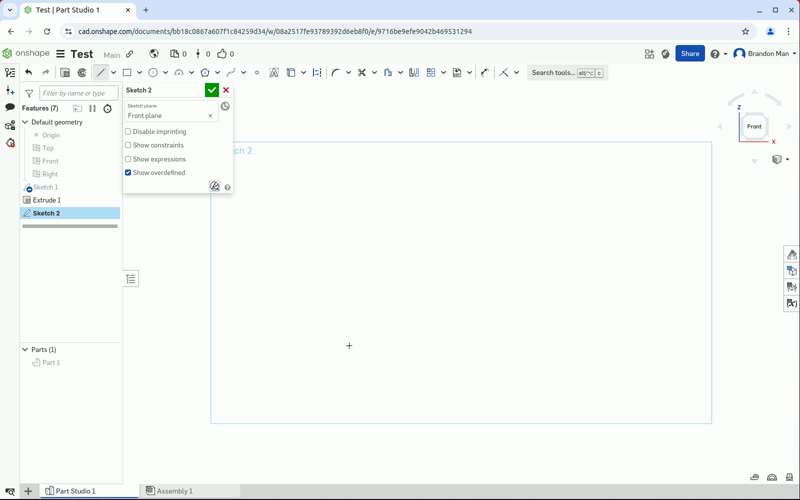
click(349, 345)
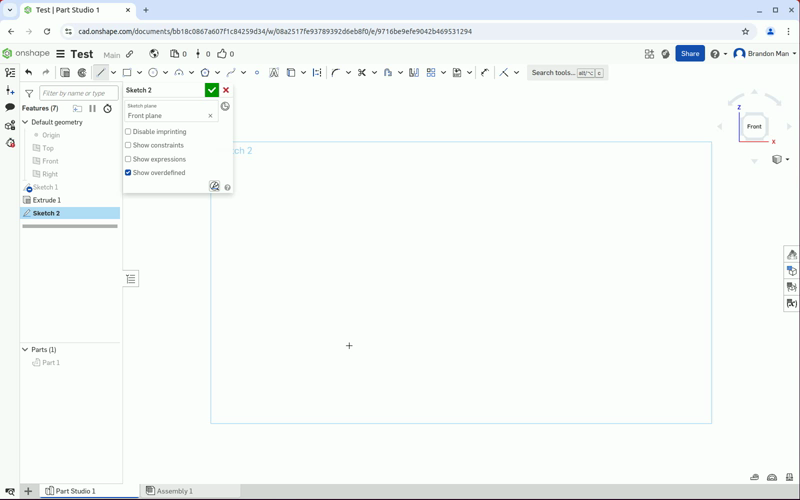
key_up(shift)
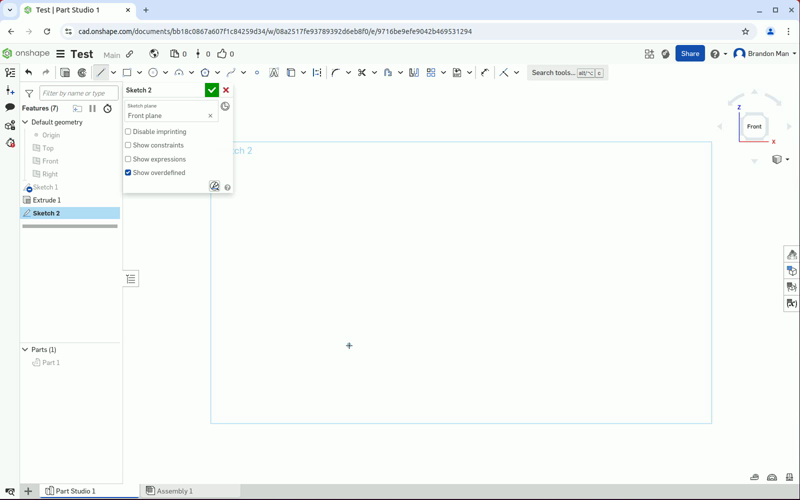
key_down(shift)
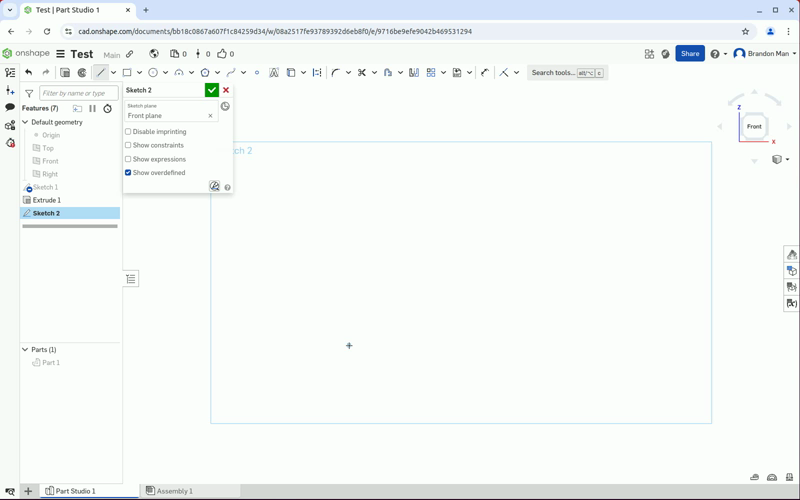
mouse_move(569, 345)
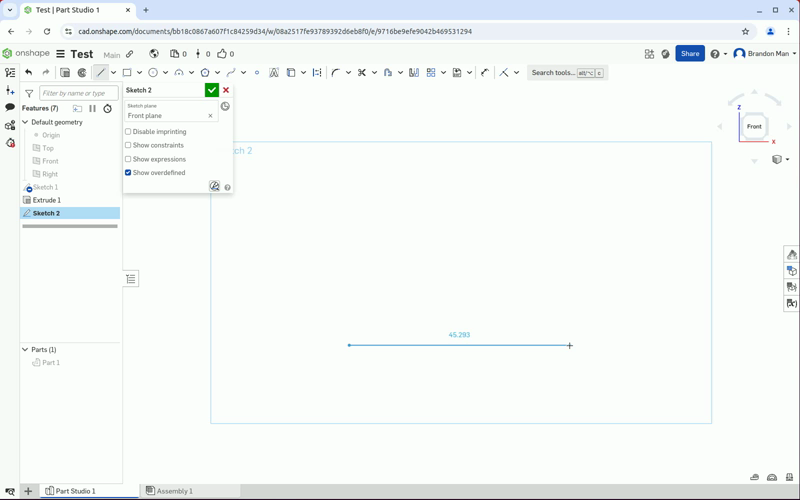
click(569, 345)
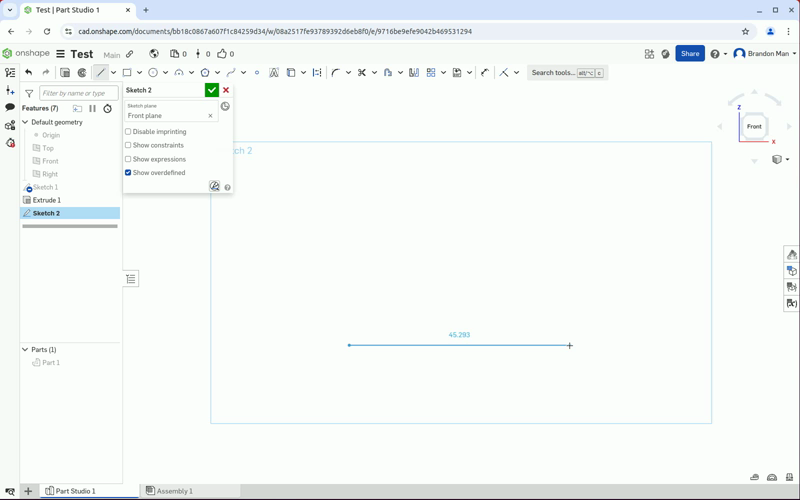
key_up(shift)
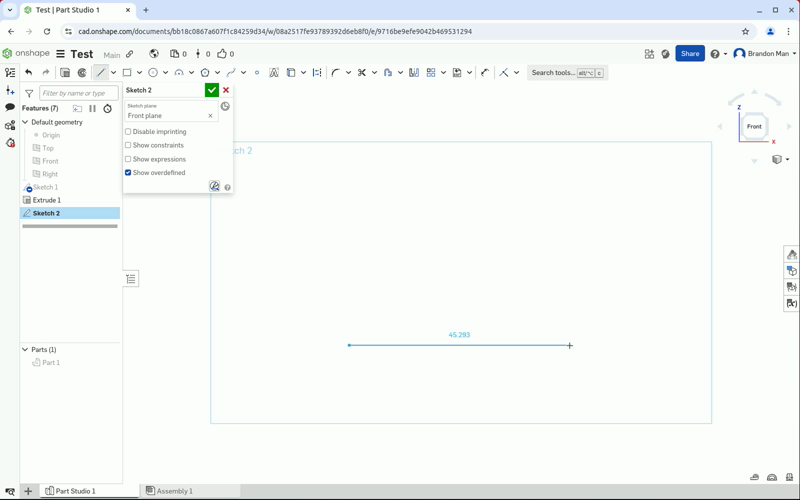
key_down(shift)
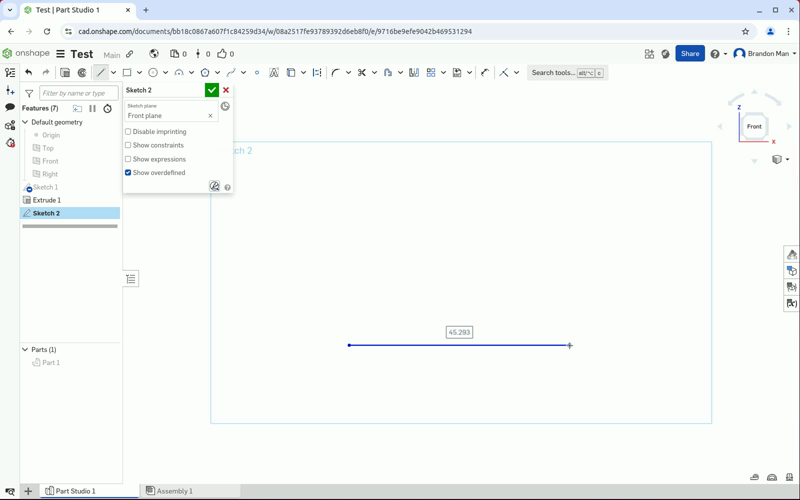
mouse_move(569, 222)
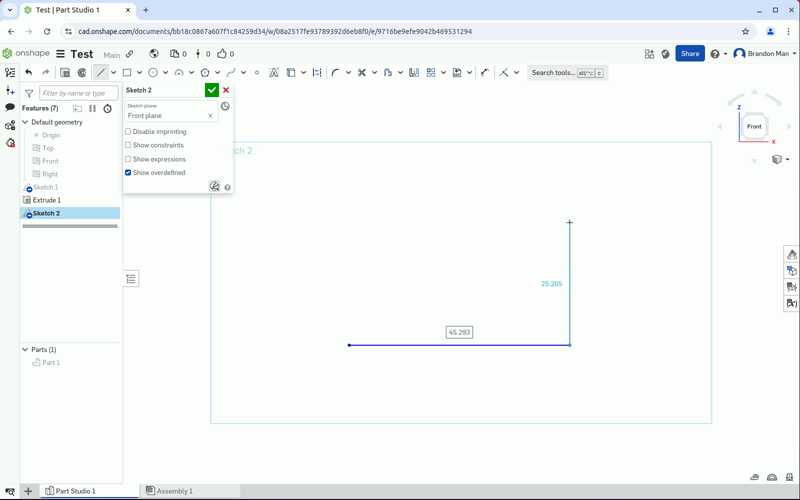
click(569, 222)
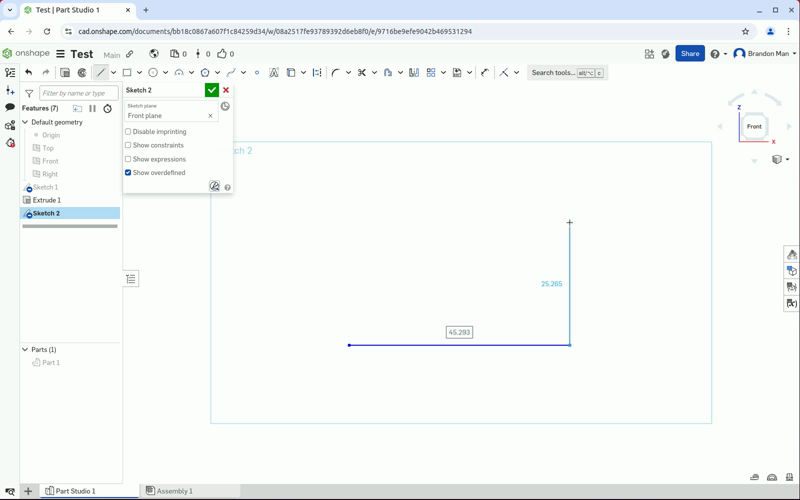
key_up(shift)
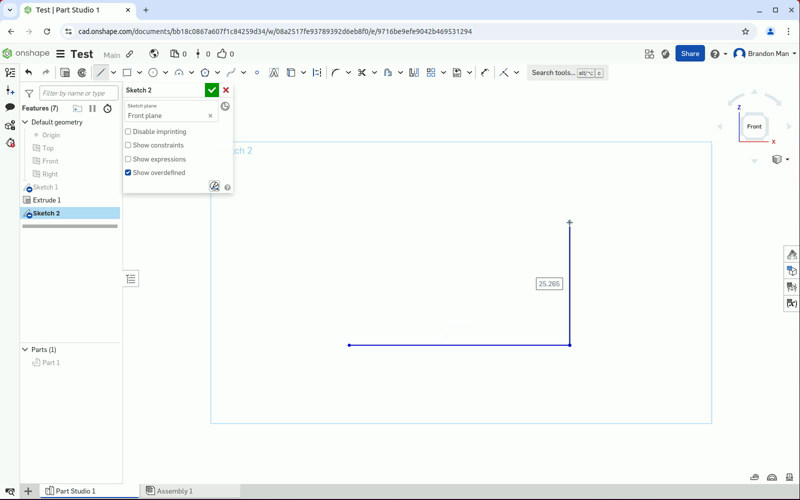
key_down(shift)
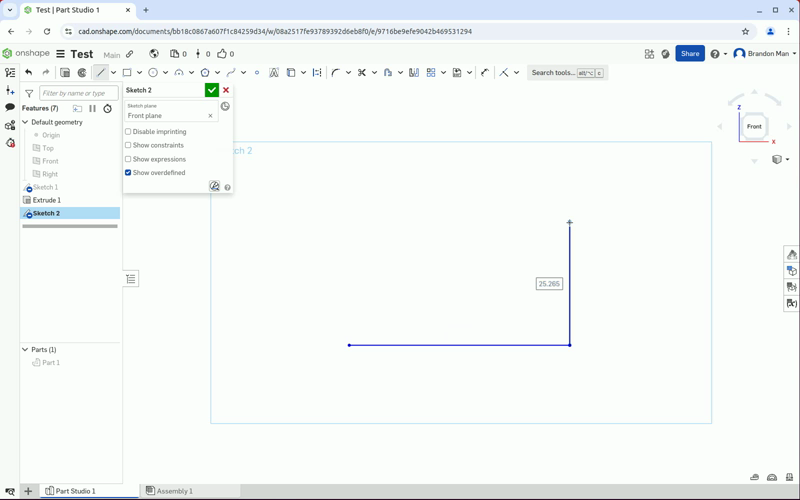
mouse_move(349, 222)
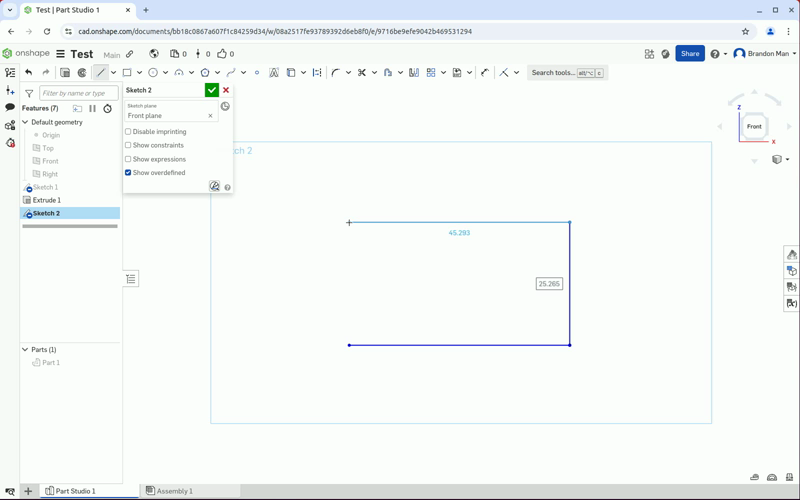
click(349, 222)
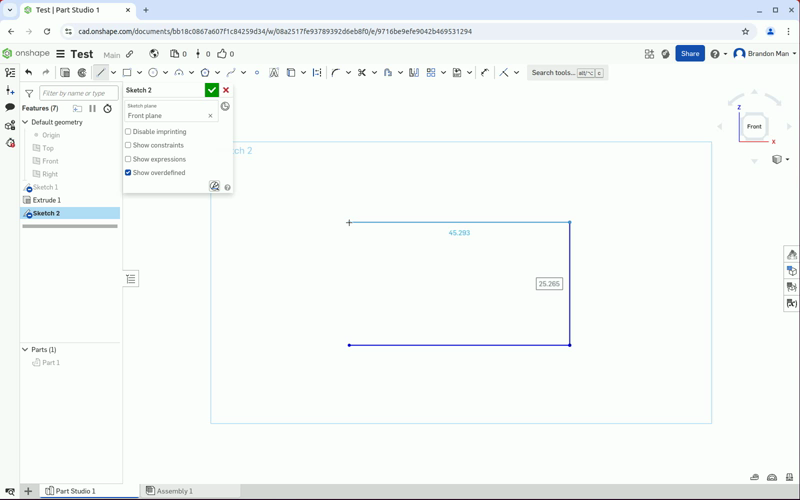
key_up(shift)
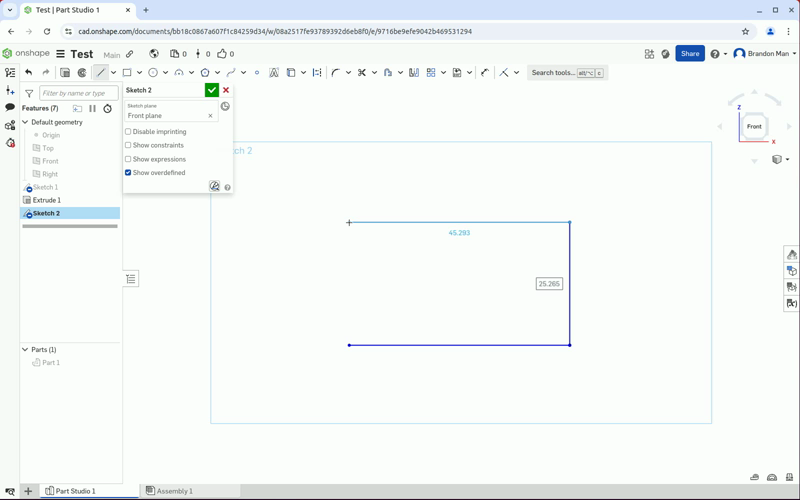
key_down(shift)
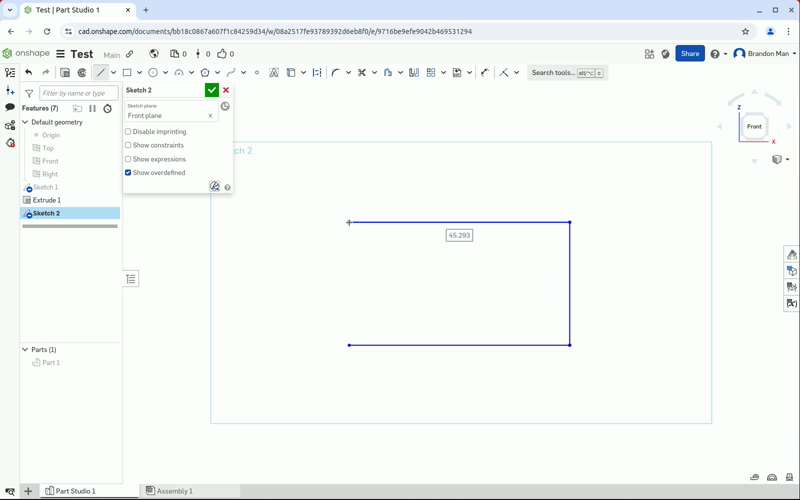
mouse_move(349, 345)
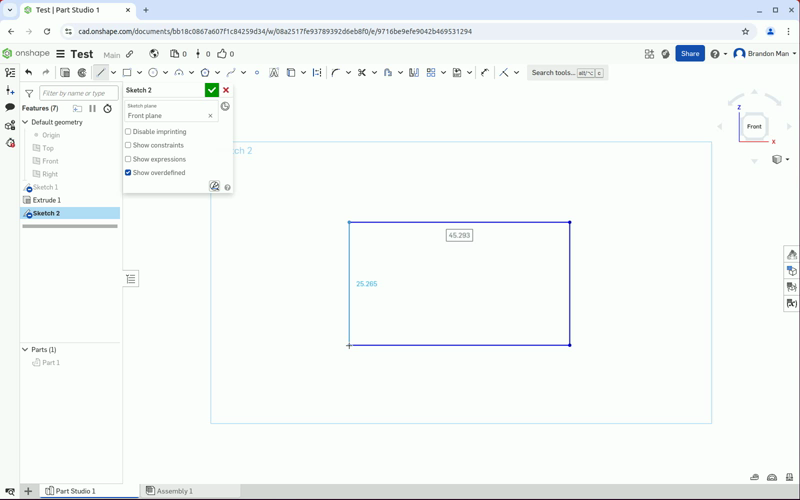
key_up(shift)
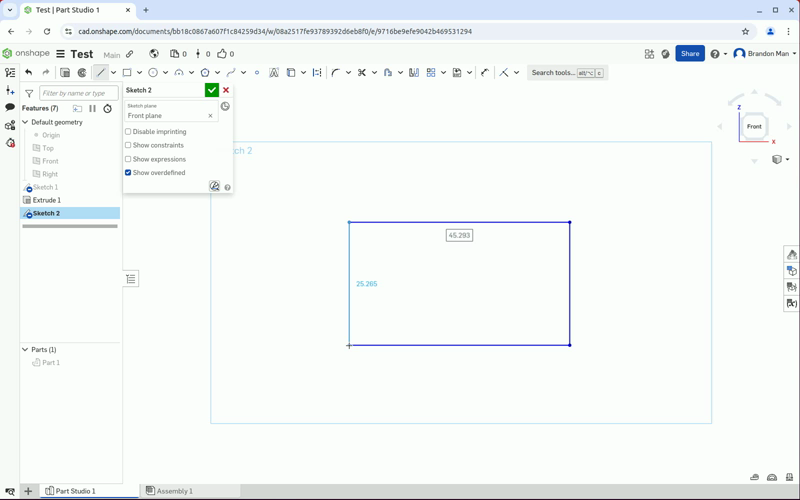
click(349, 345)
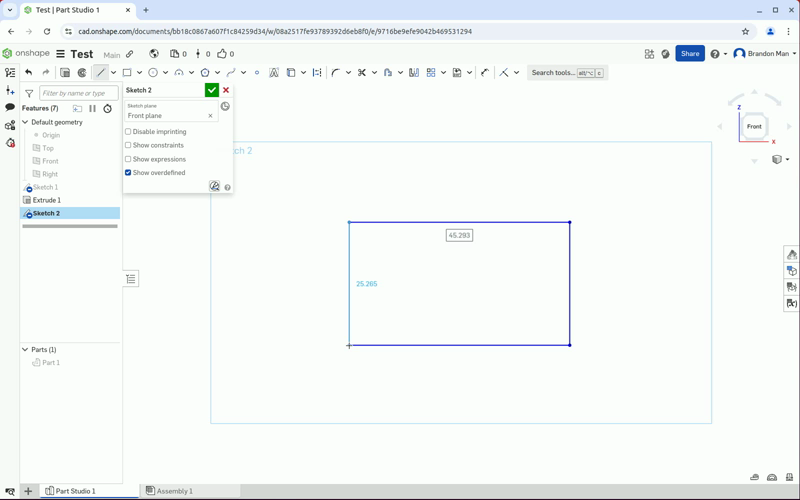
key(esc)
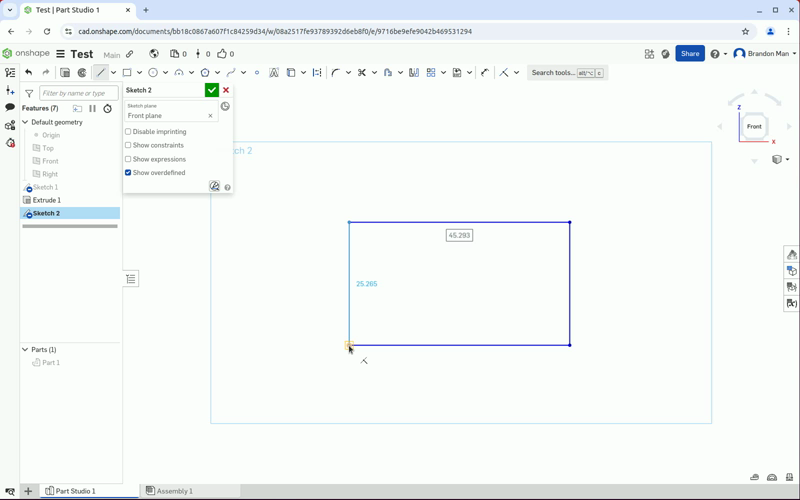
mouse_move(548, 248)
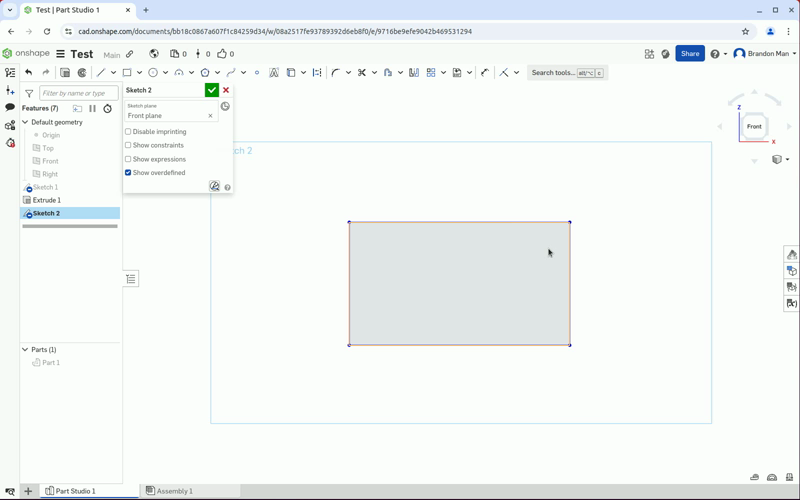
click(548, 248)
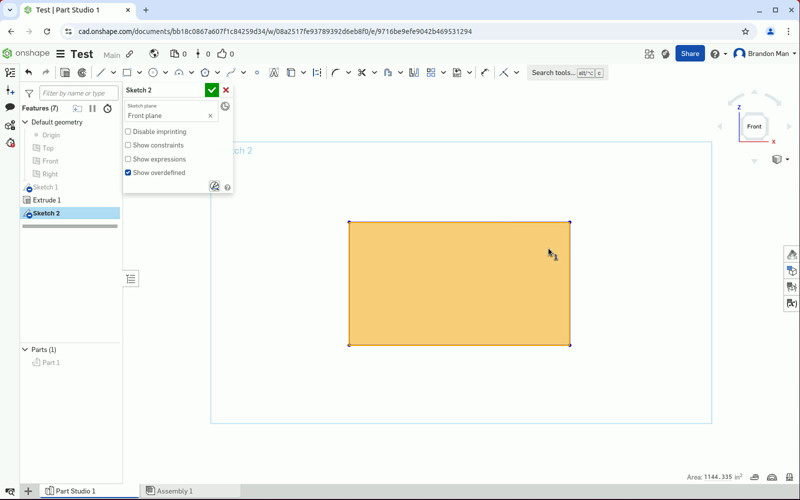
mouse_move(73, 352)
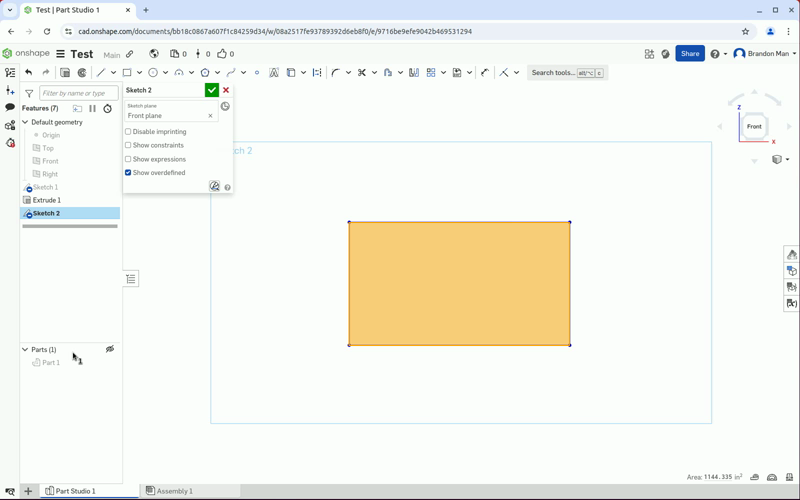
key(shift+y)
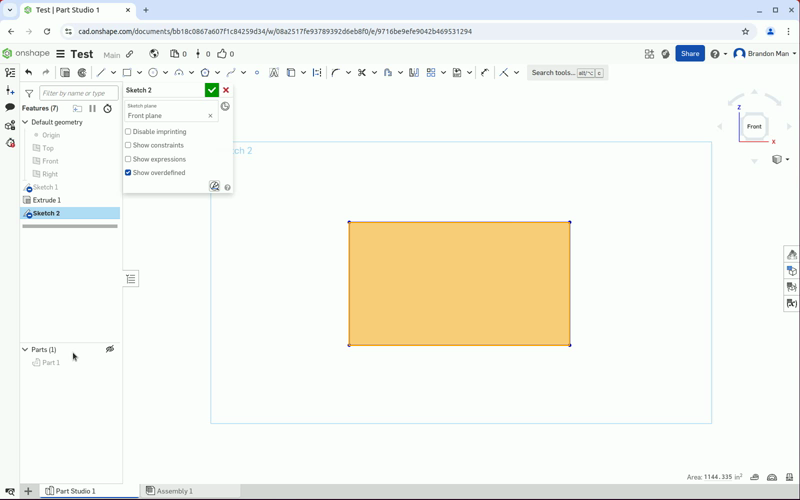
key(shift+e)
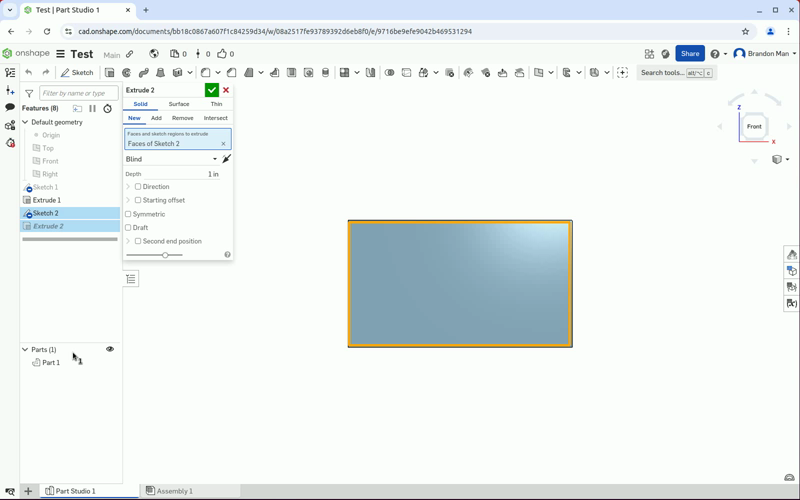
mouse_move(143, 106)
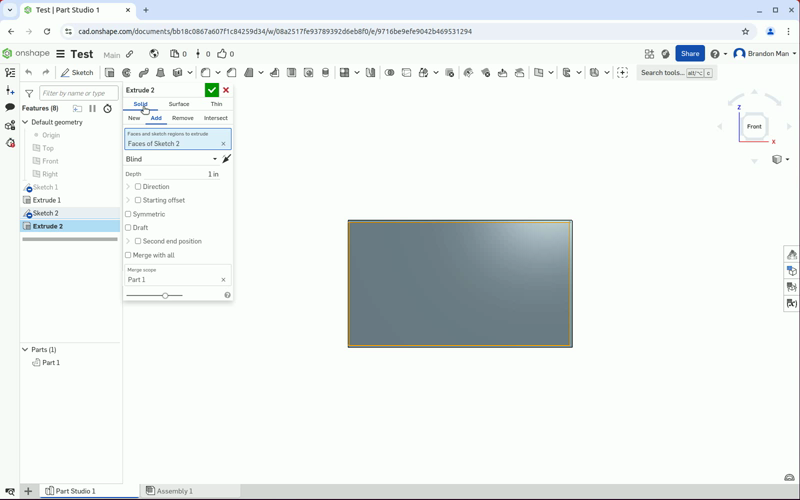
click(143, 106)
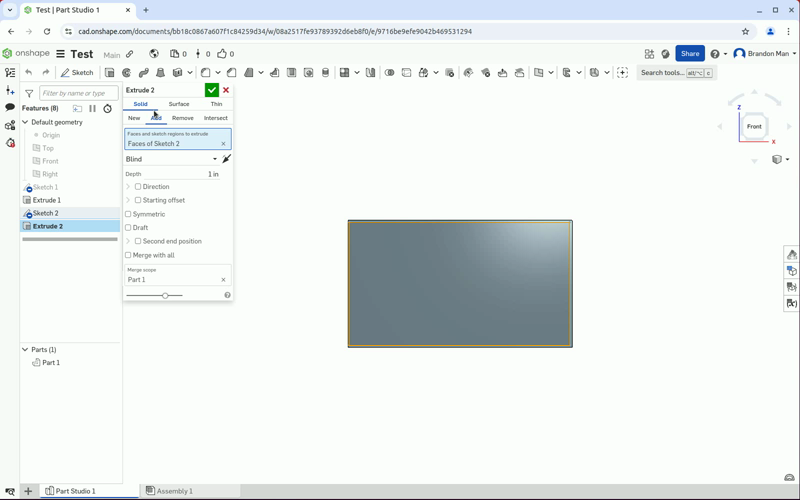
mouse_move(186, 120)
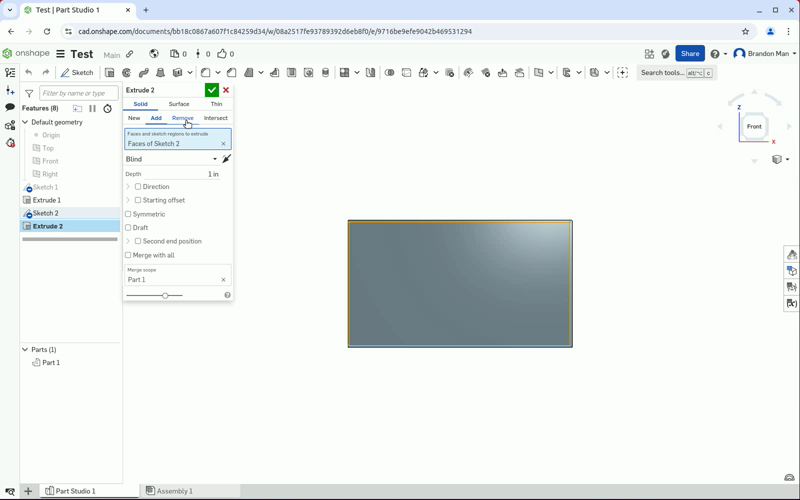
click(186, 120)
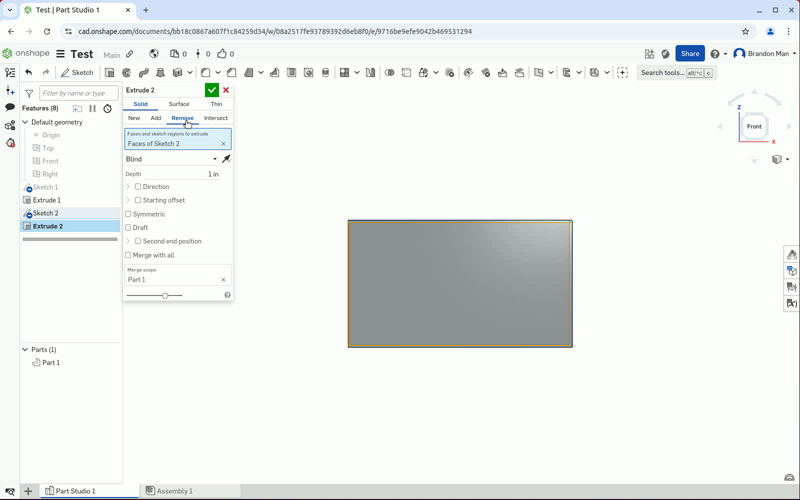
key(tab, 4)
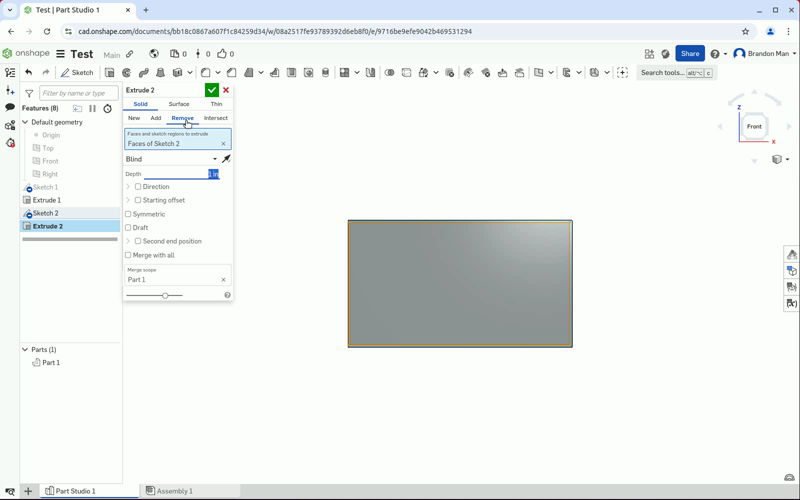
text(12.758)
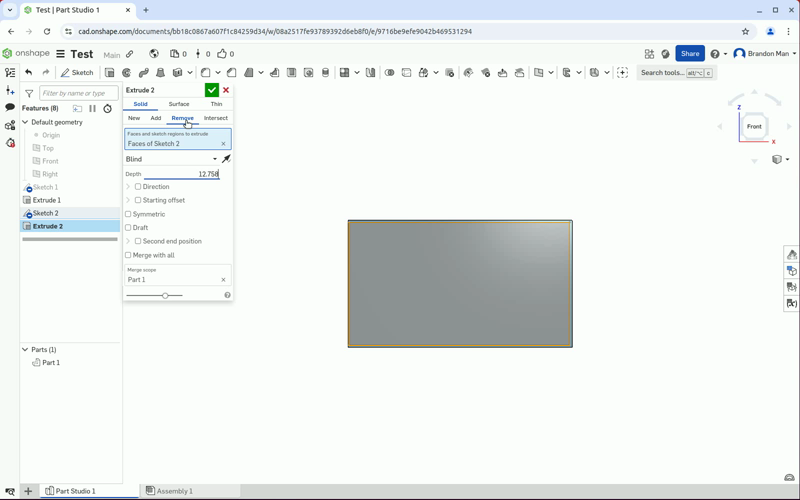
key(tab, 6)
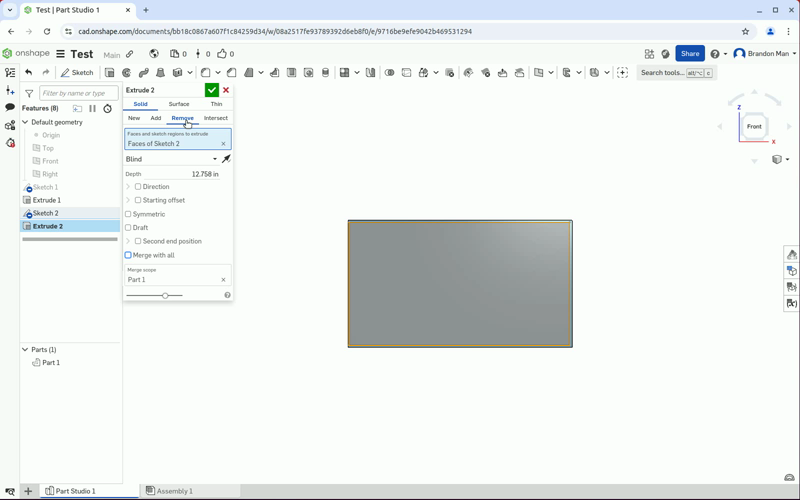
key(space)
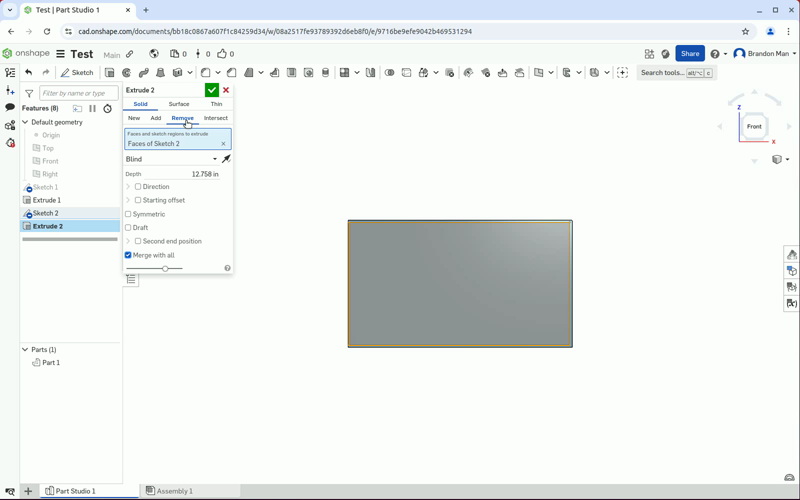
key(enter)
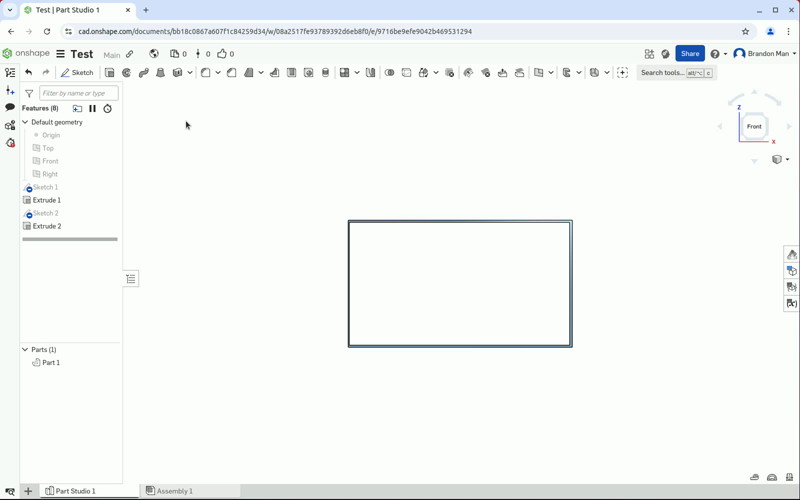
key(shift+h)
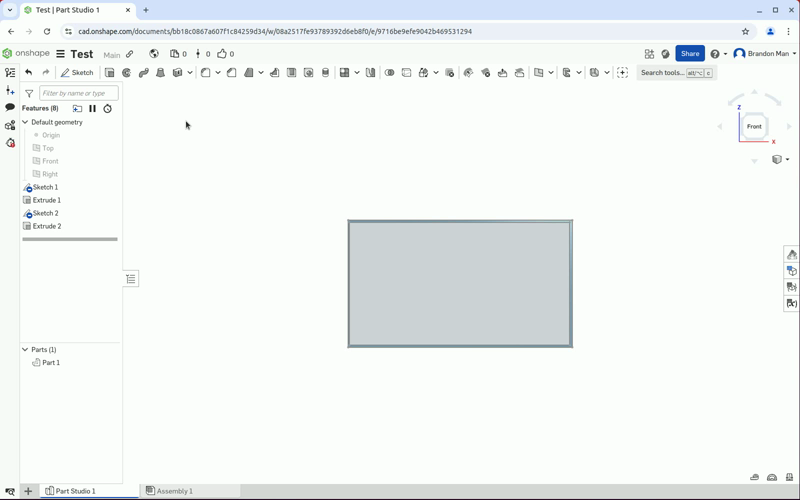
key(shift+h)
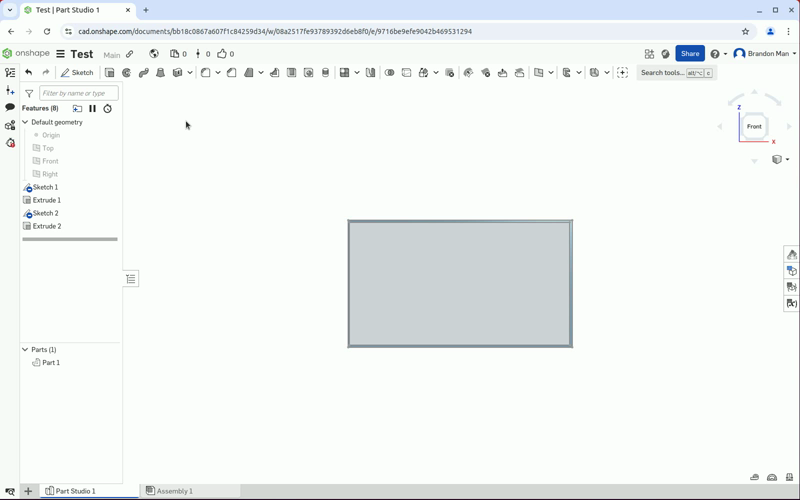
key(shift+7)
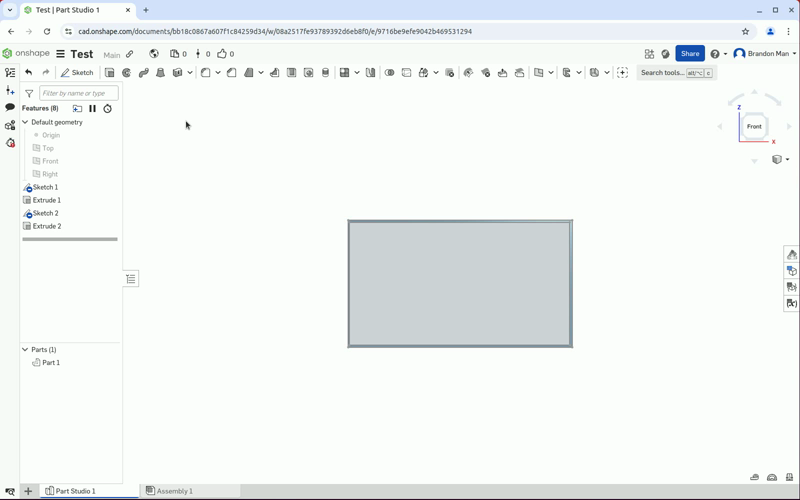
key(left, 2)
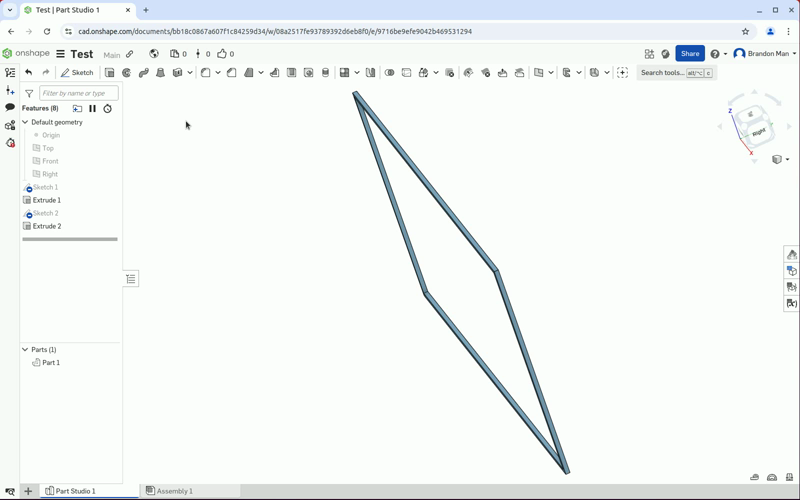
key(down, 2)
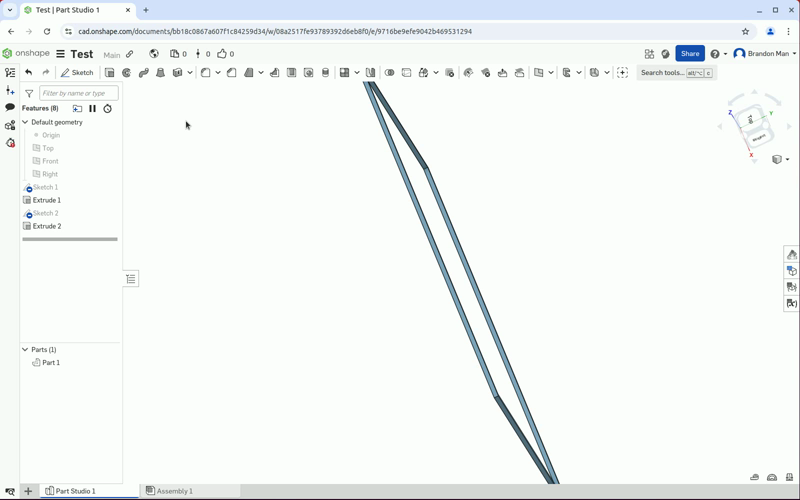
key(up, 2)
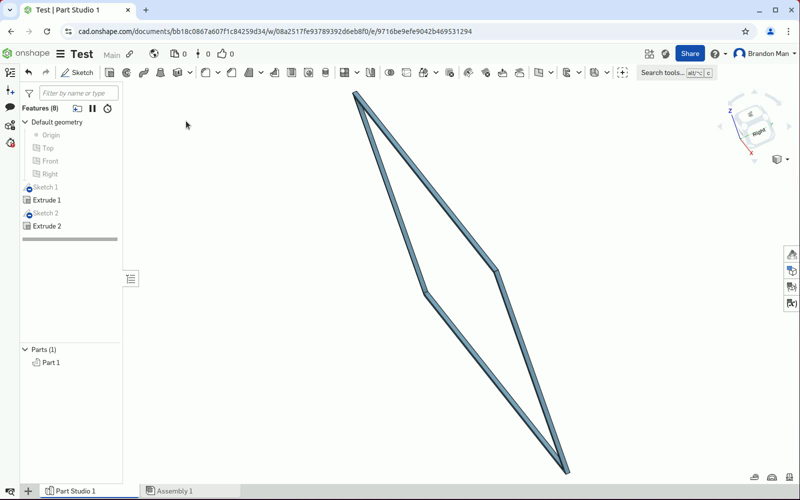
key(right, 2)
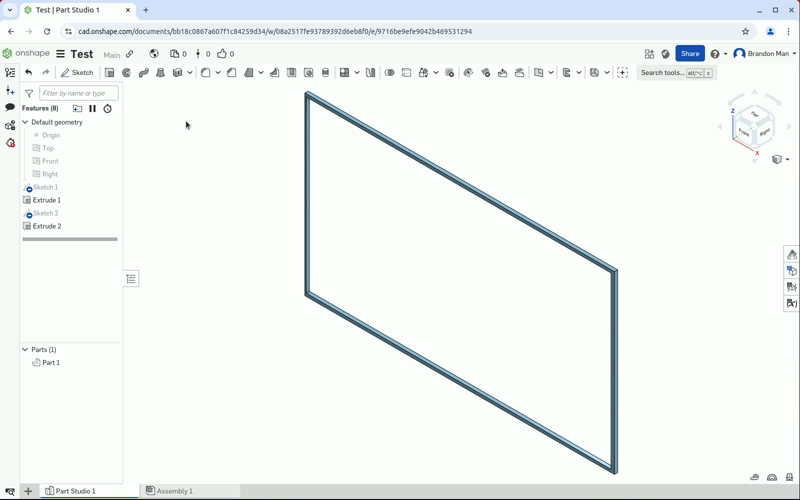
mouse_move(73, 189)
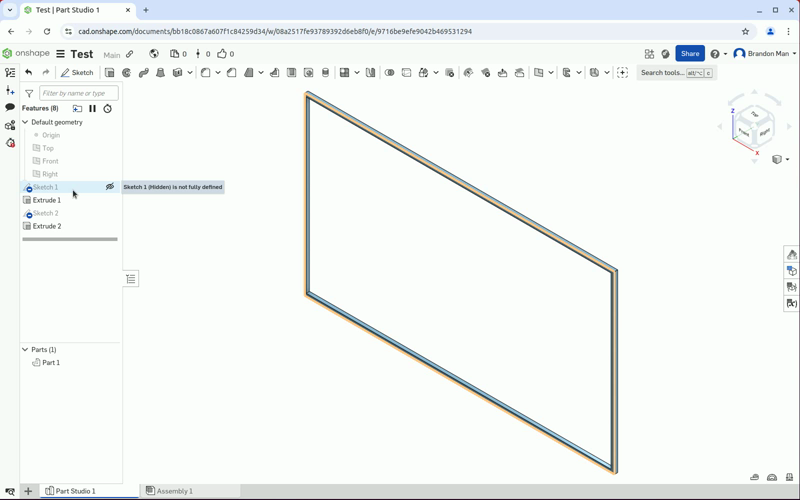
click(73, 189)